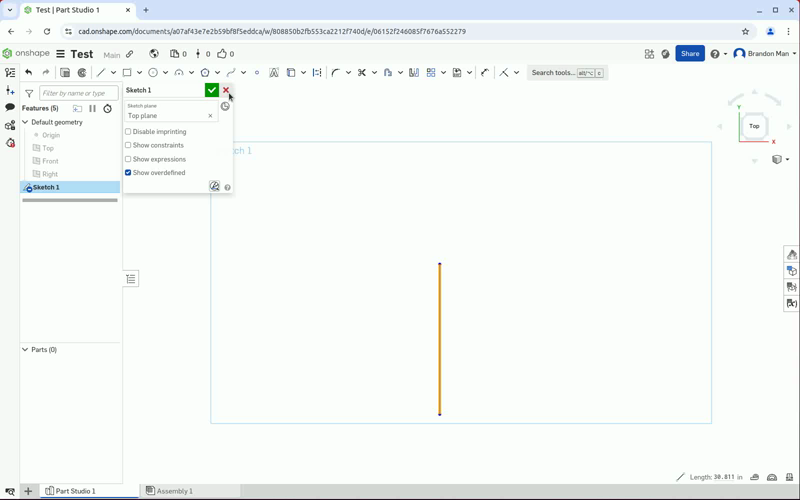
key(shift+h)
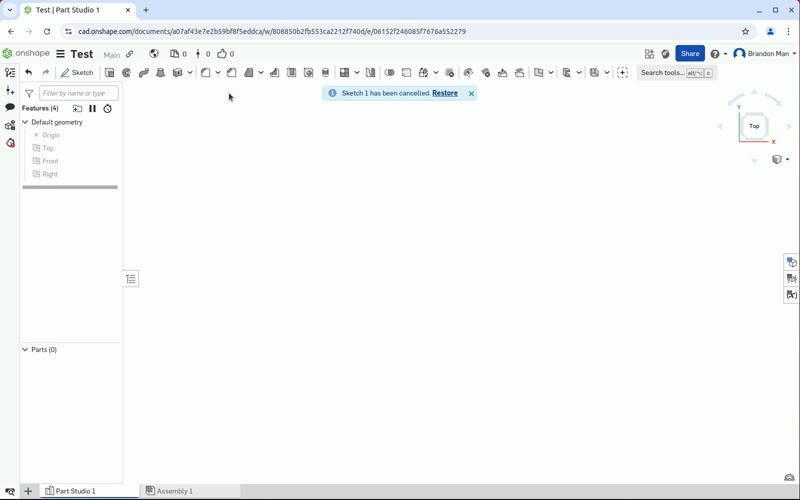
mouse_move(73, 352)
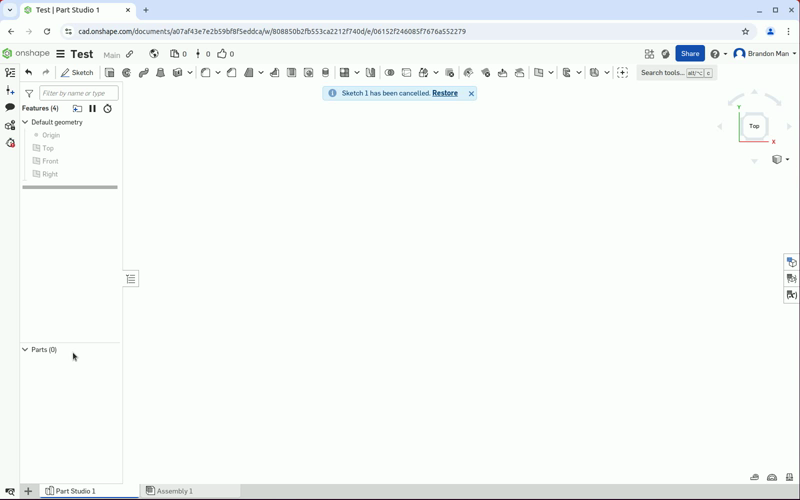
key(y)
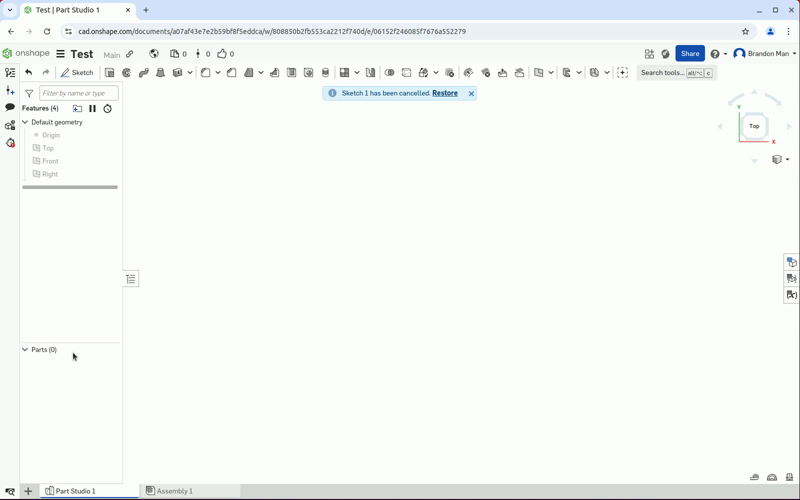
key(shift+p)
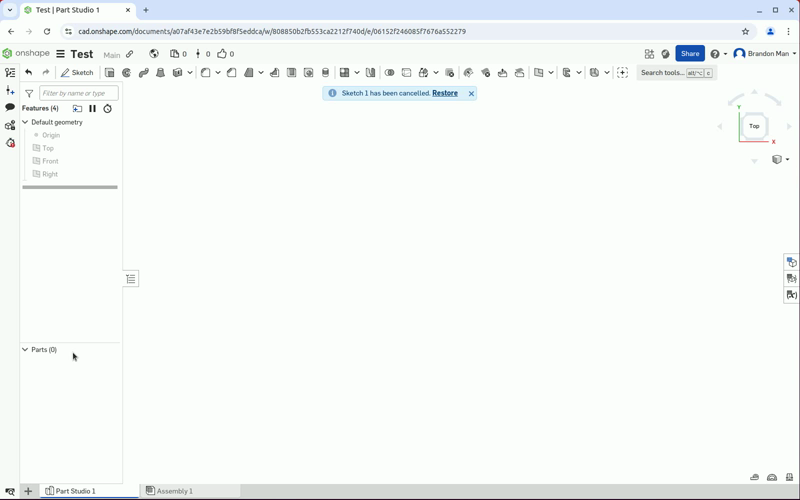
key(space)
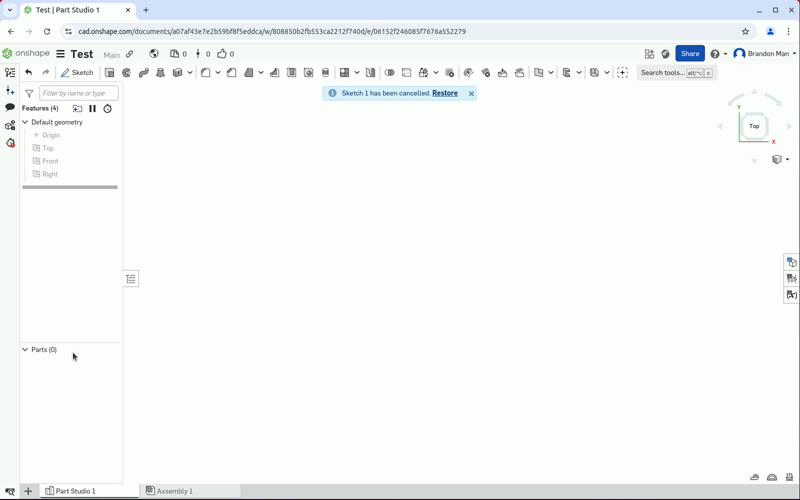
key_down(shift)
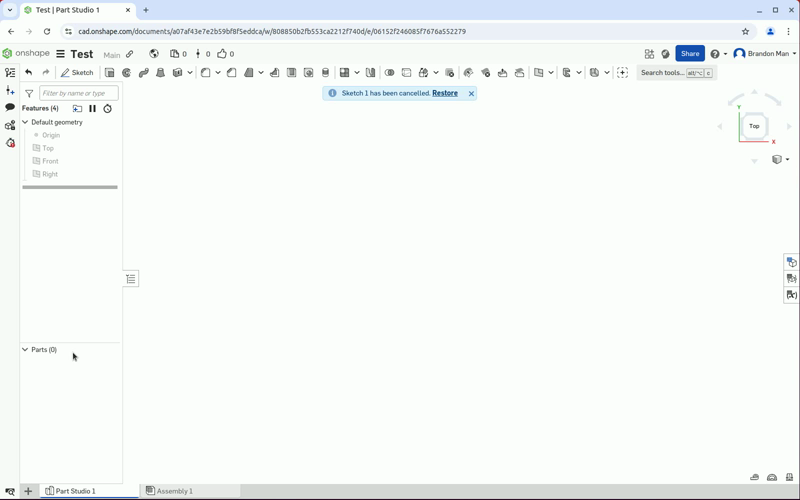
key(up)
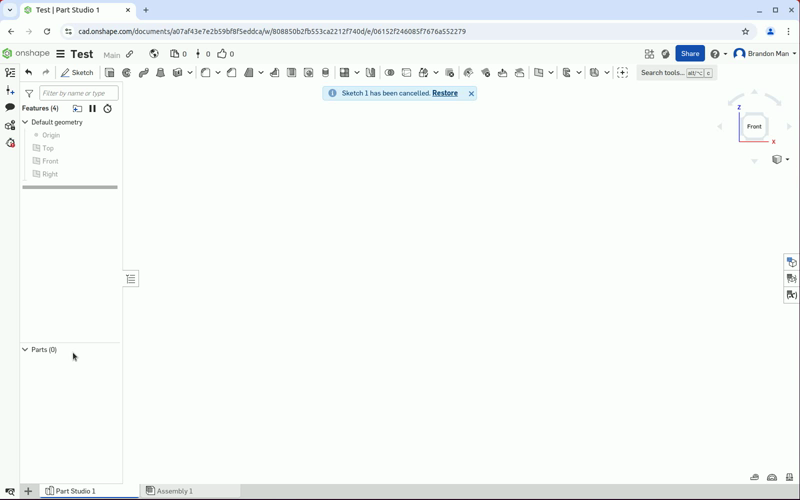
key_up(shift)
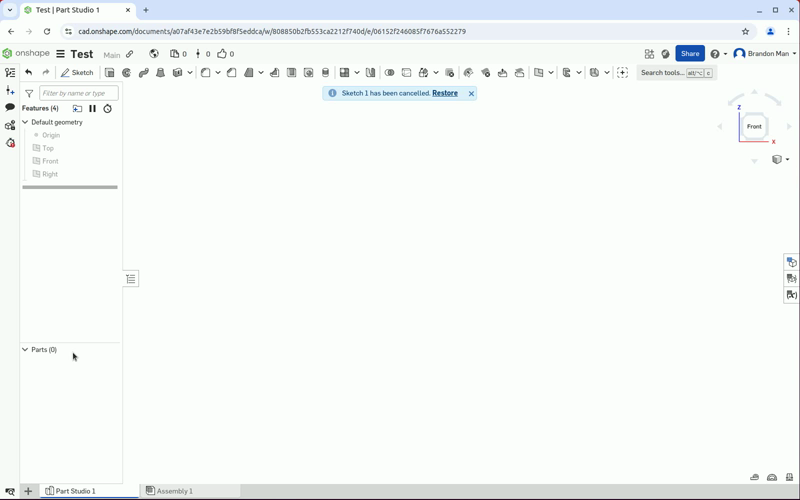
key(space)
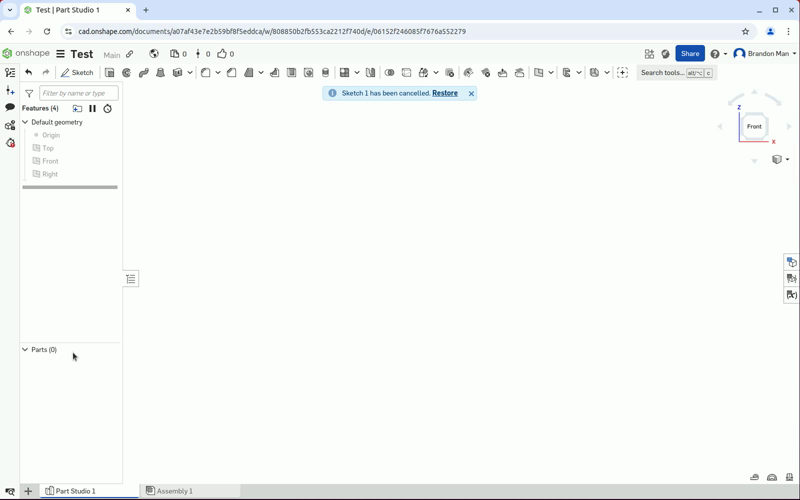
key_down(shift)
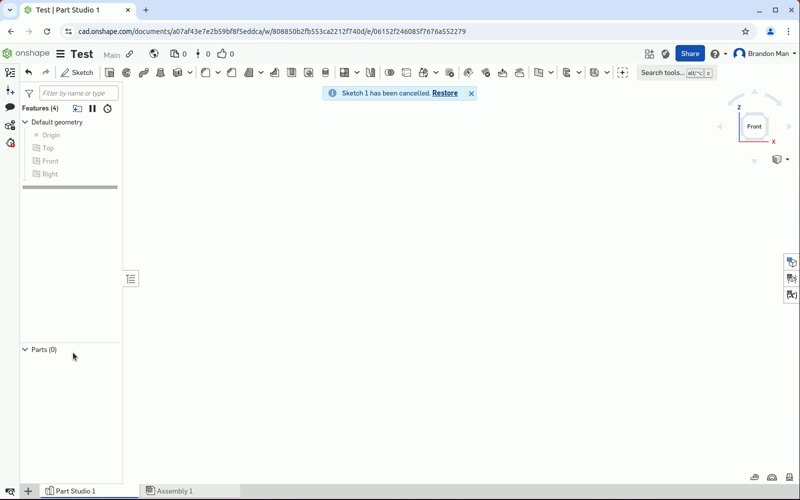
key(left)
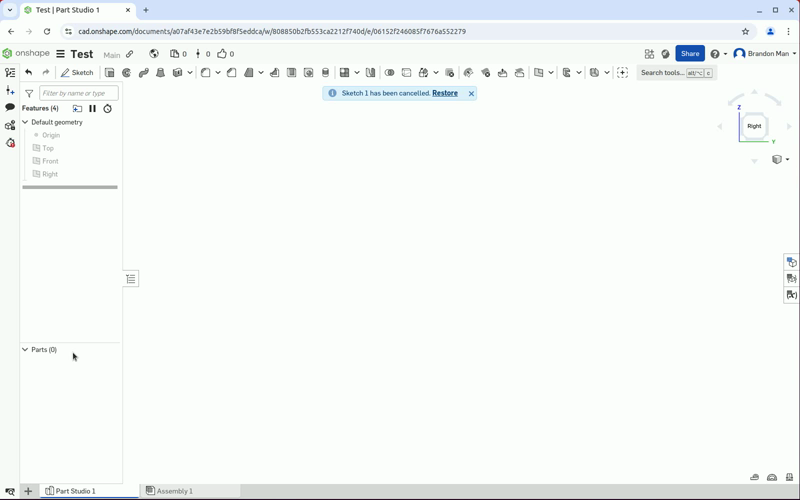
key_up(shift)
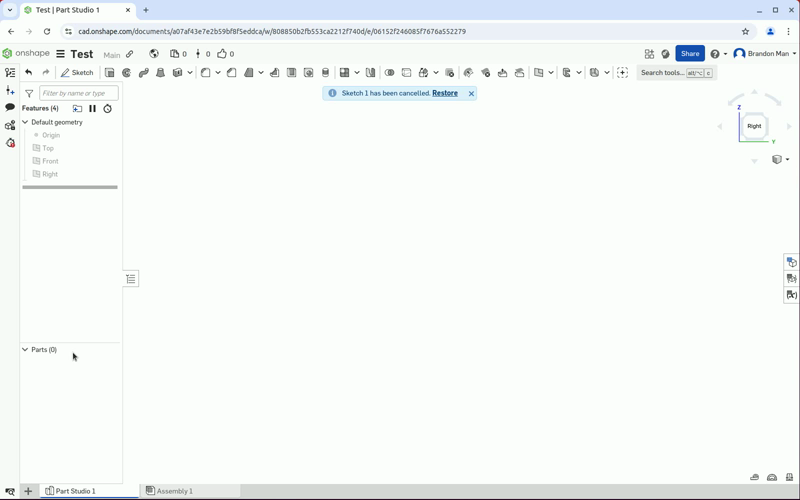
mouse_move(73, 352)
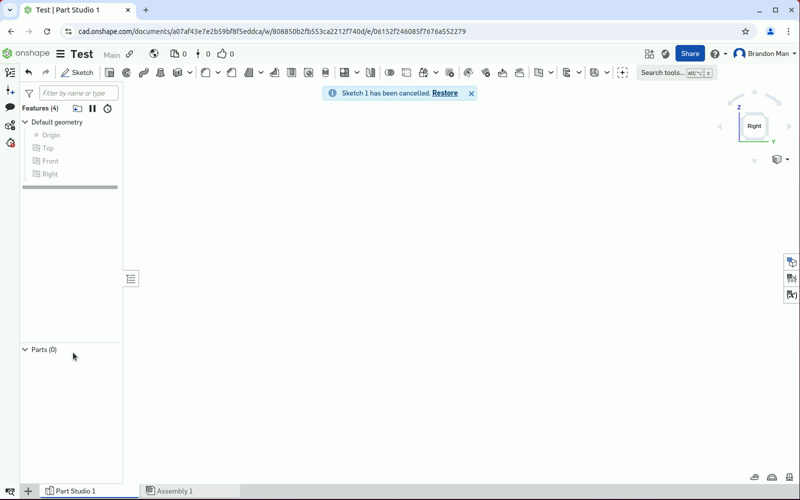
key(shift+y)
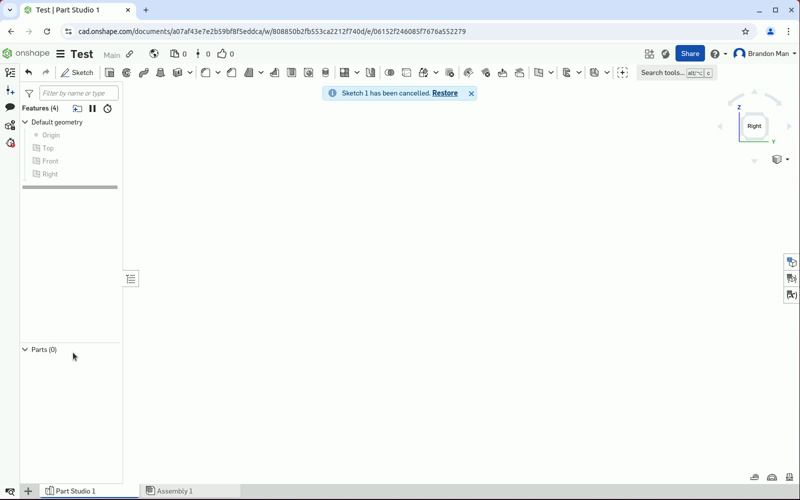
key(shift+s)
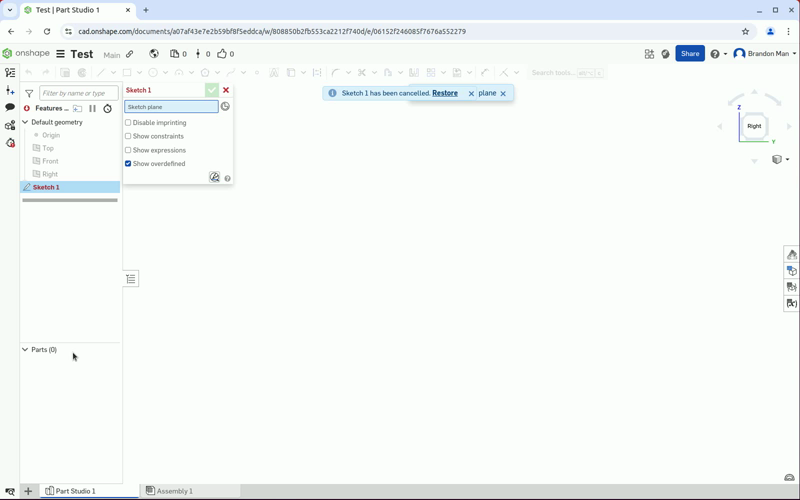
mouse_move(73, 176)
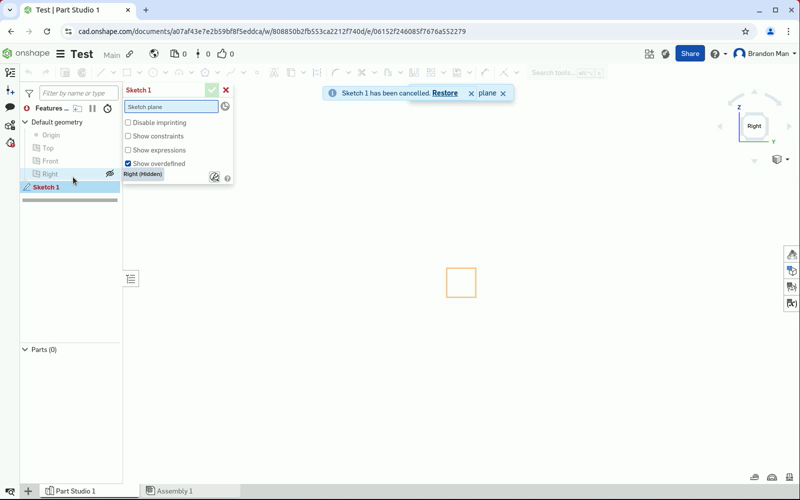
click(73, 176)
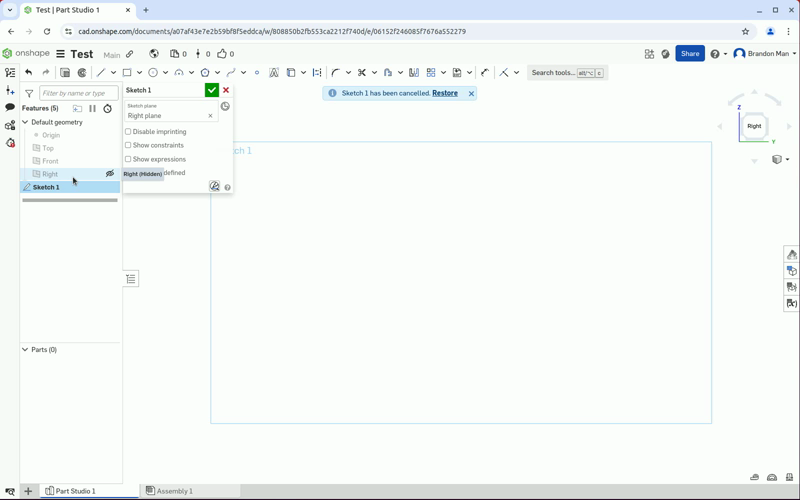
mouse_move(73, 352)
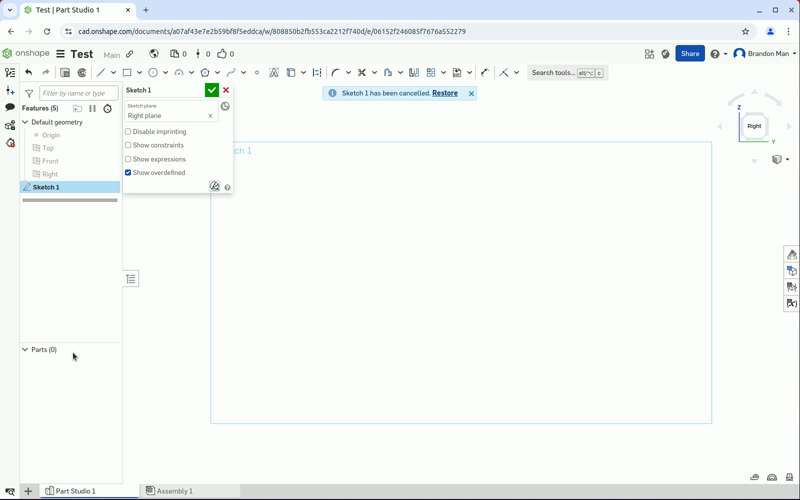
key(y)
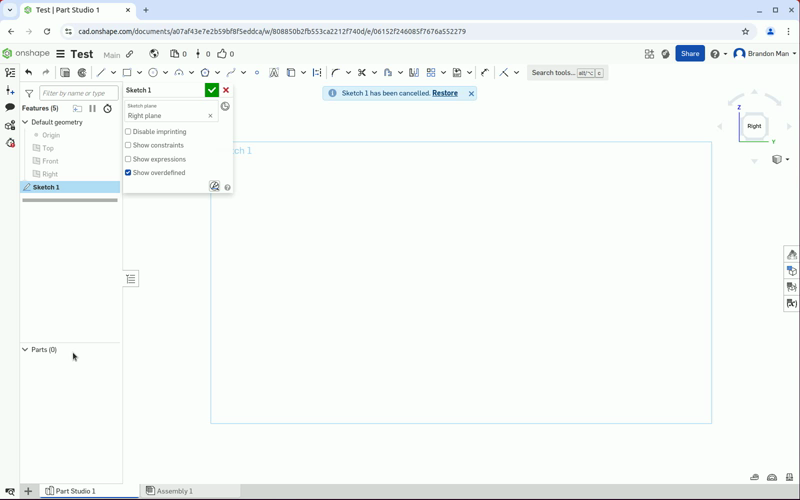
key(l)
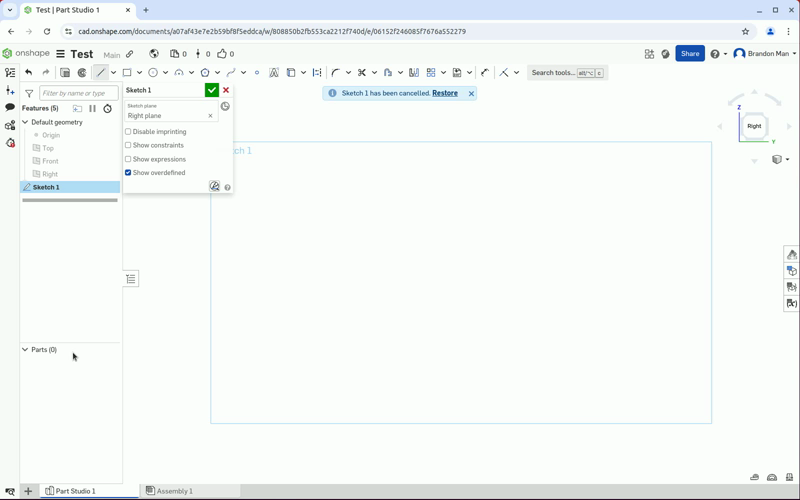
key_down(shift)
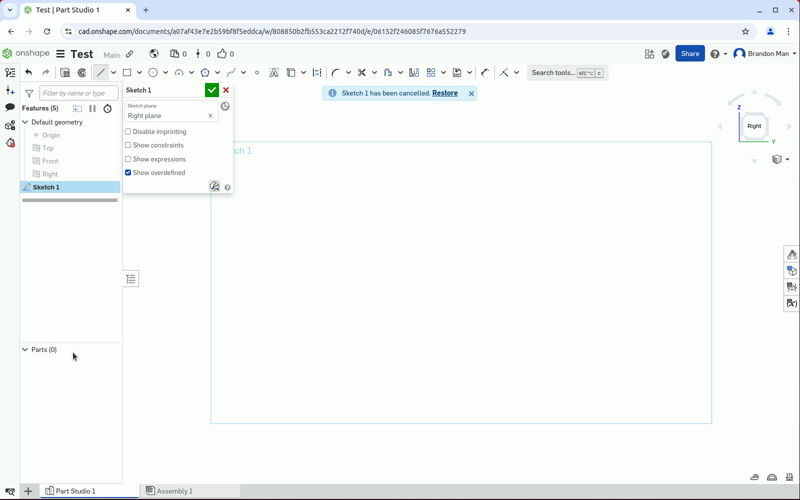
mouse_move(460, 282)
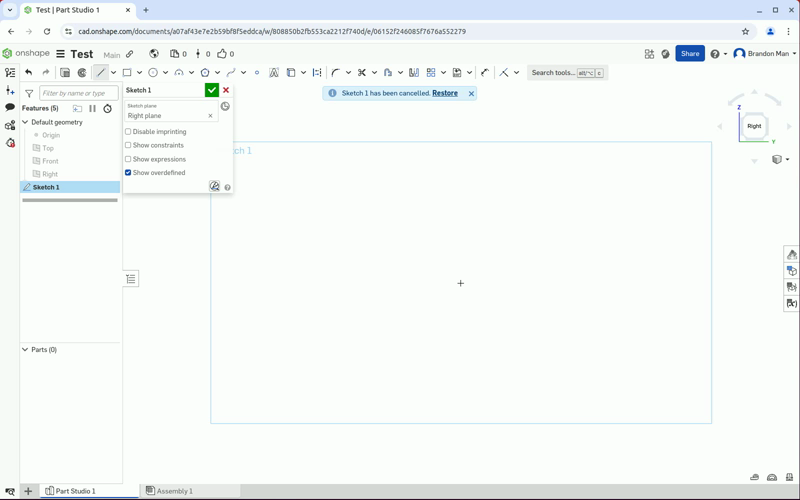
click(460, 282)
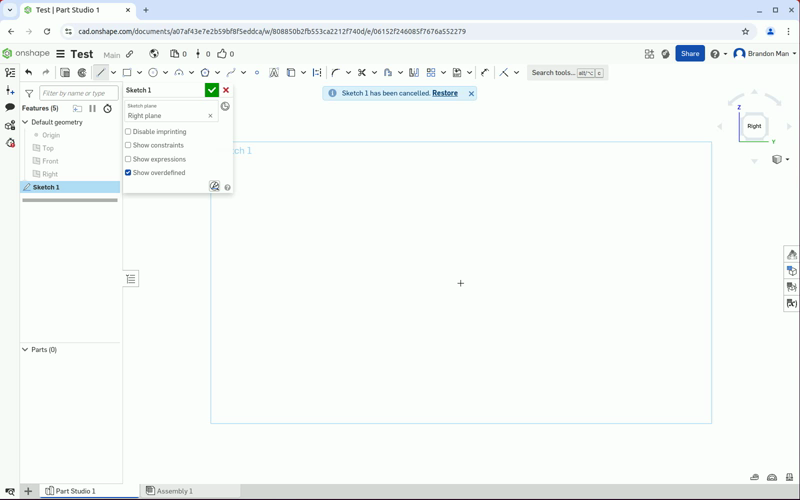
key_up(shift)
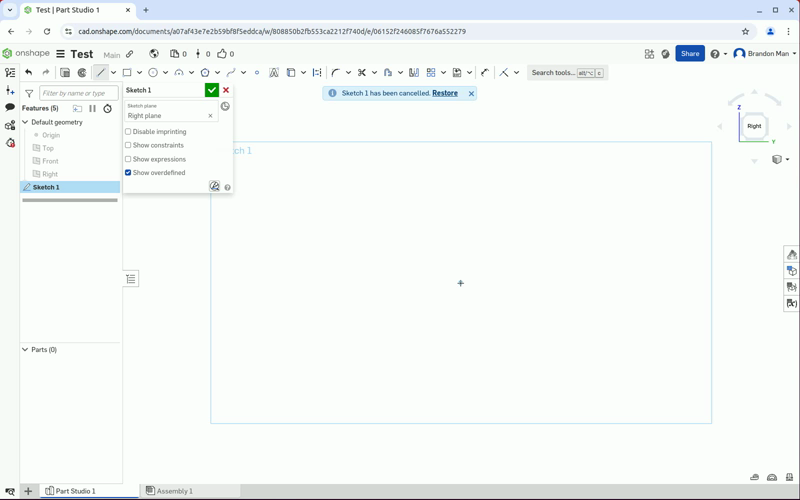
key_down(shift)
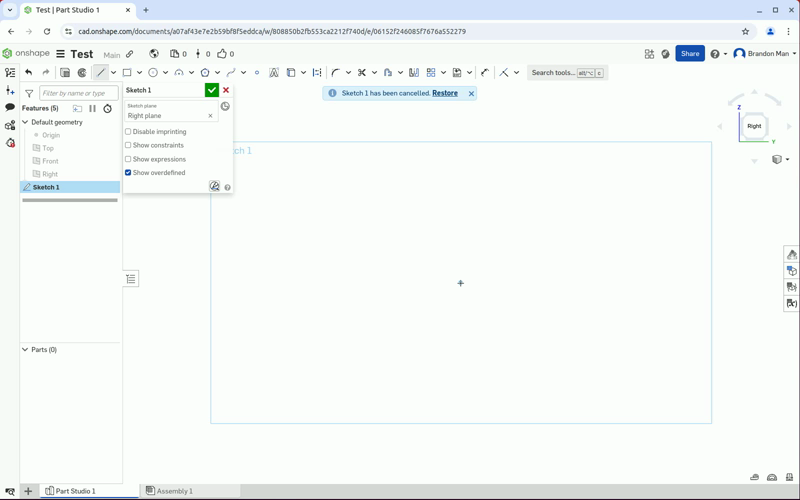
mouse_move(573, 282)
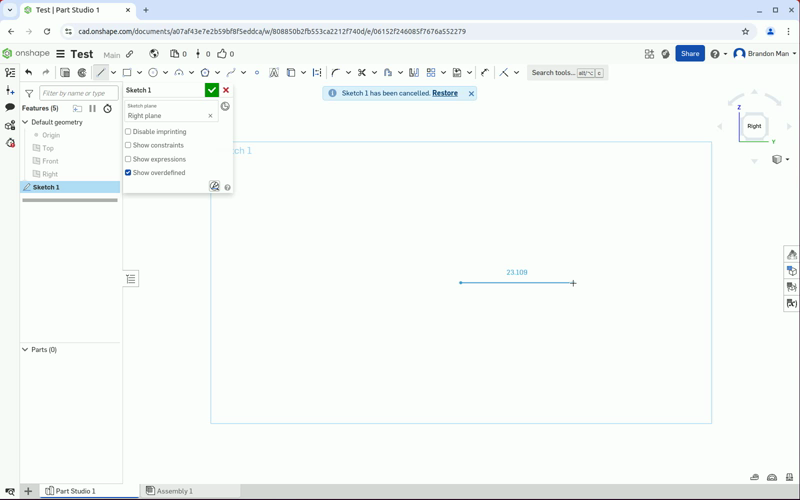
click(573, 282)
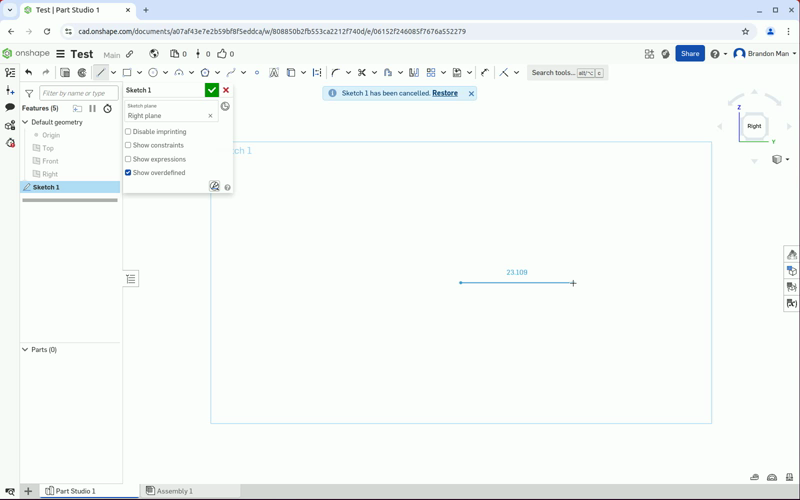
key_up(shift)
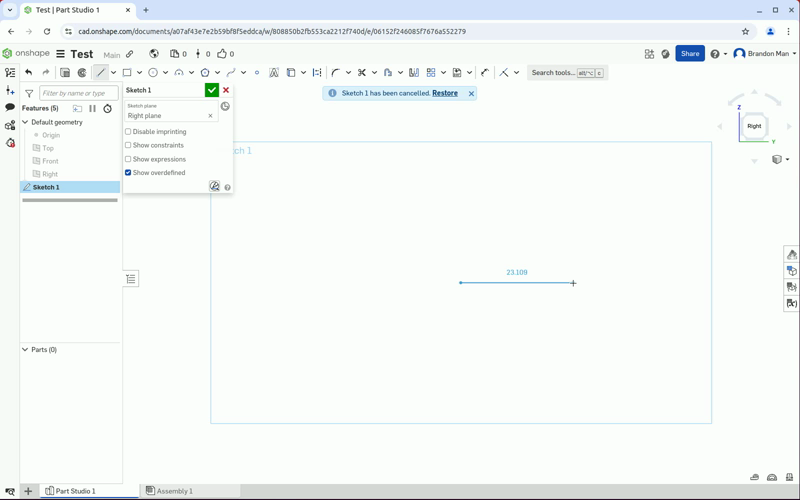
key_down(shift)
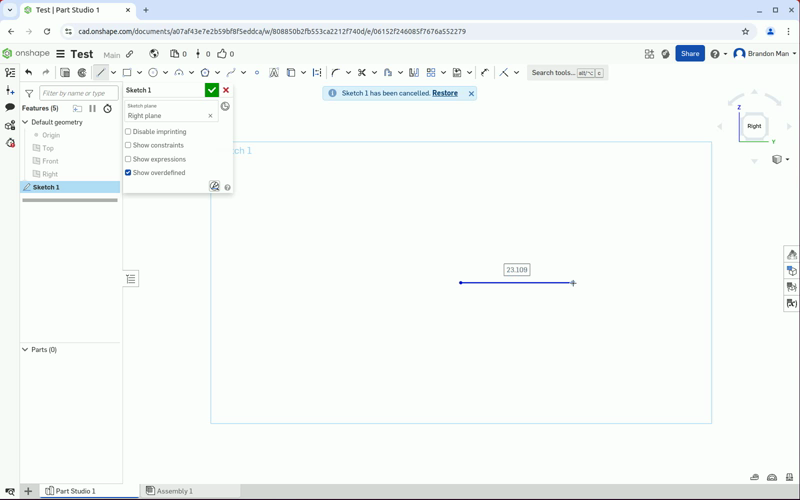
mouse_move(573, 170)
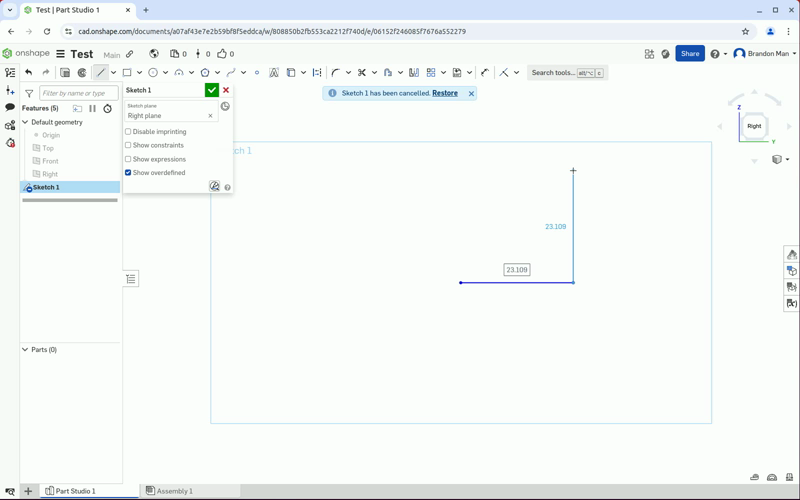
click(573, 170)
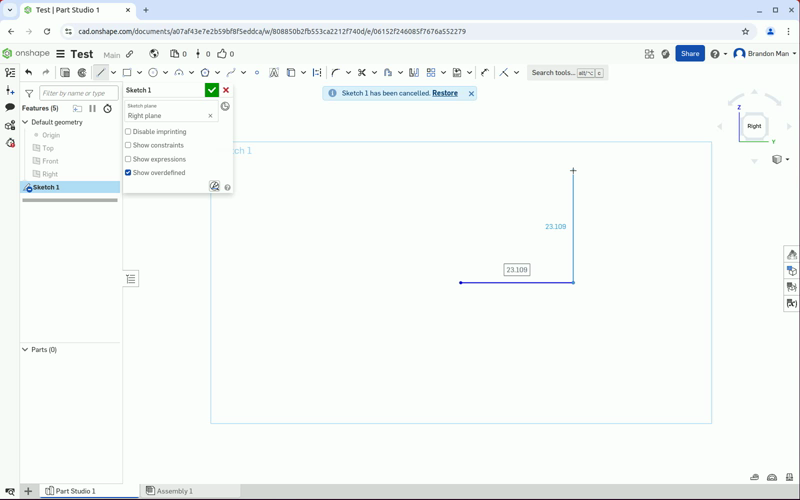
key_up(shift)
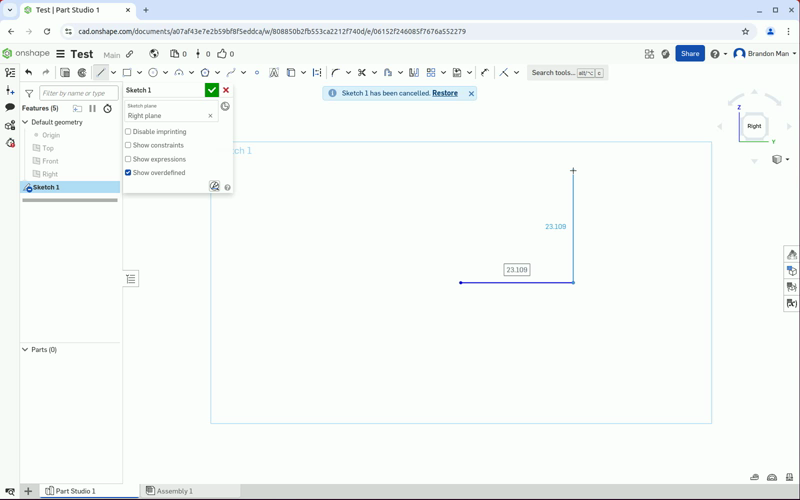
key_down(shift)
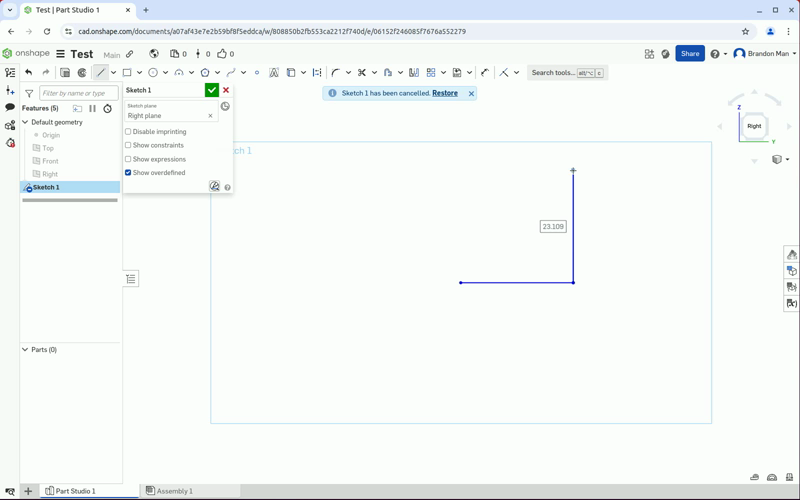
mouse_move(498, 170)
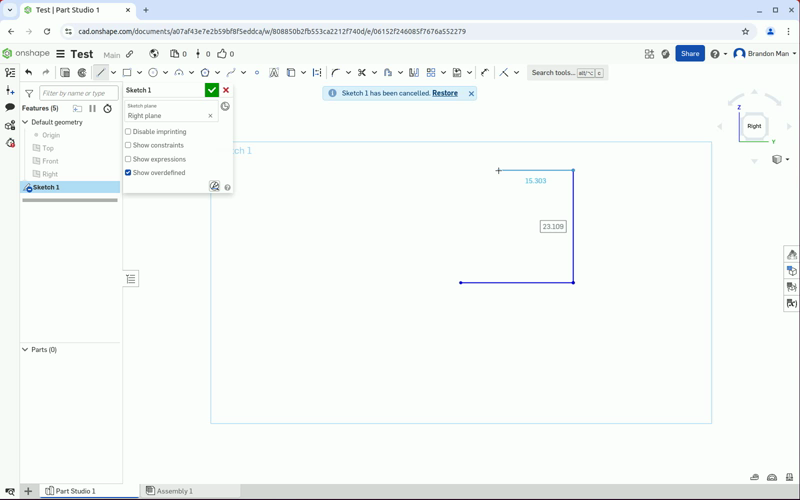
click(498, 170)
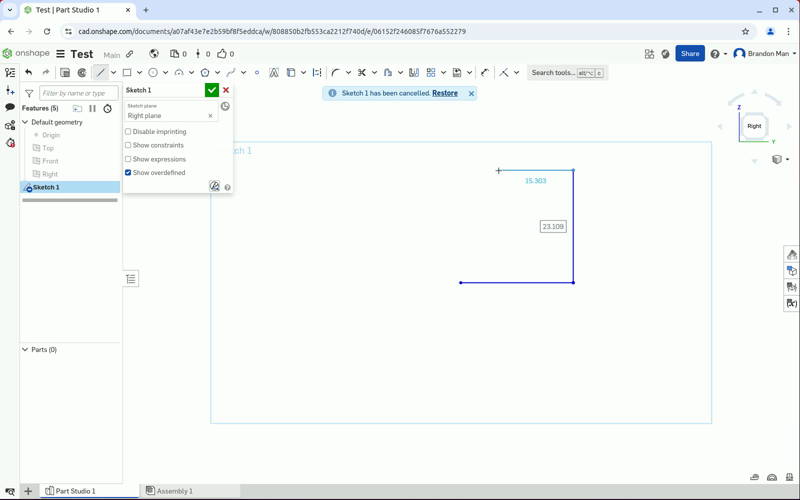
key_up(shift)
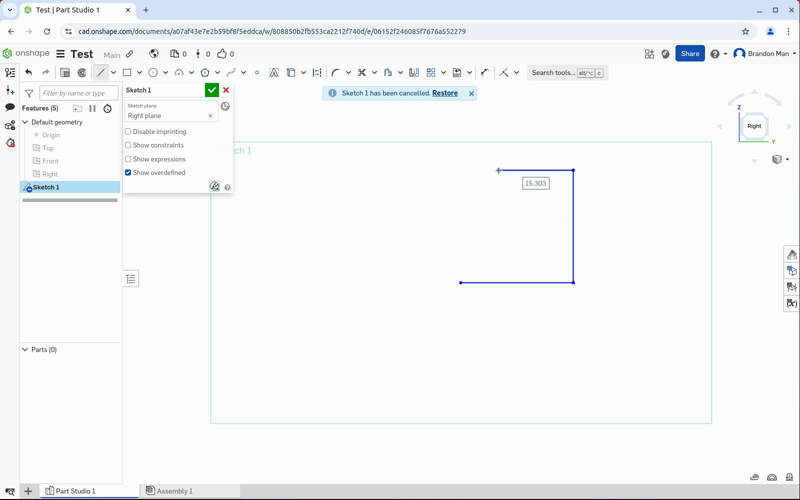
key_down(shift)
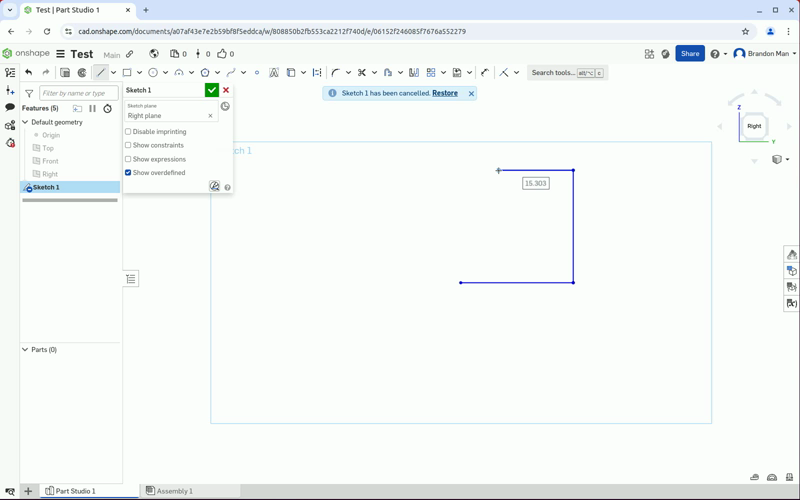
mouse_move(528, 170)
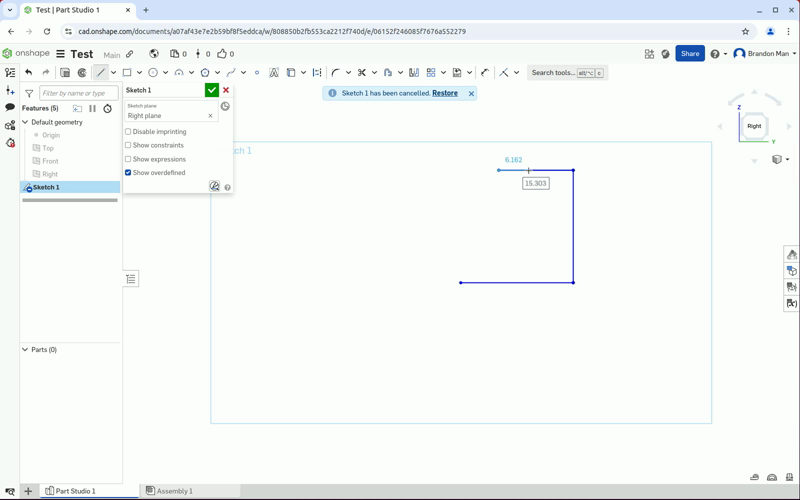
mouse_move(498, 226)
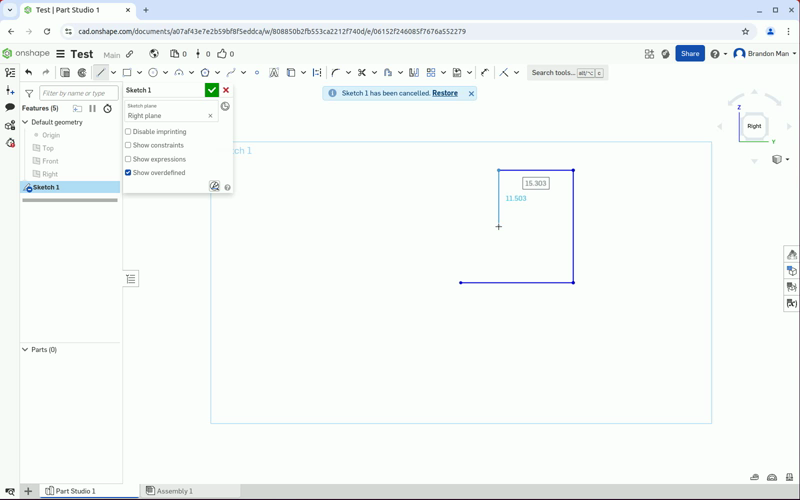
click(498, 226)
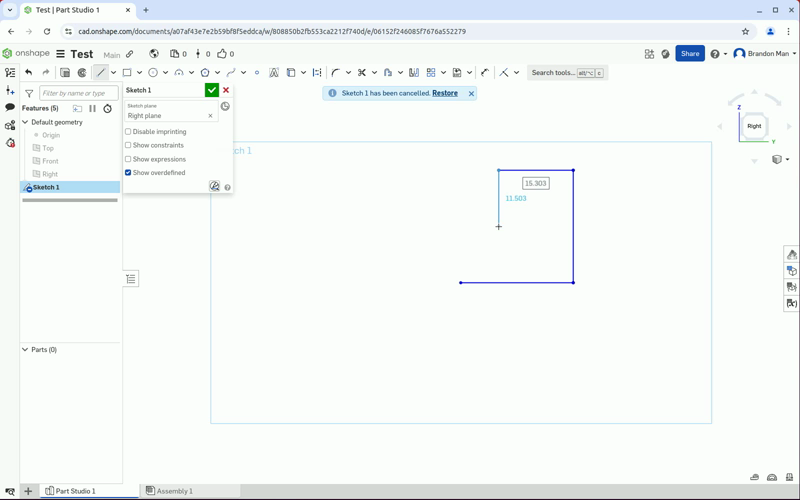
key_up(shift)
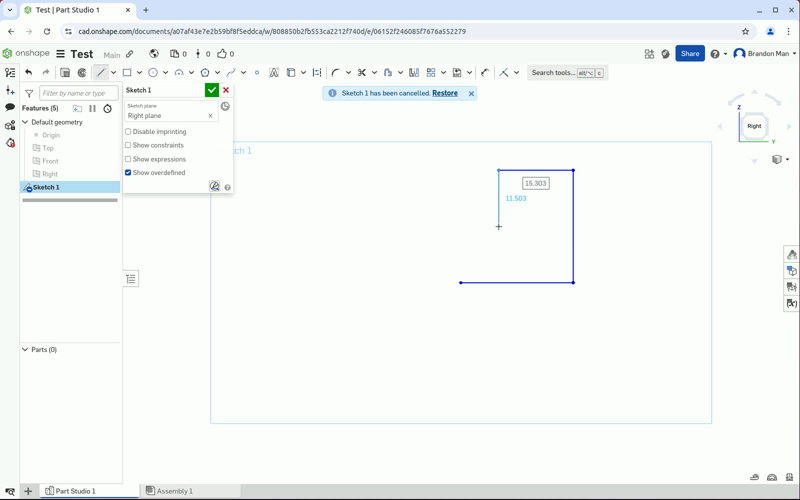
key_down(shift)
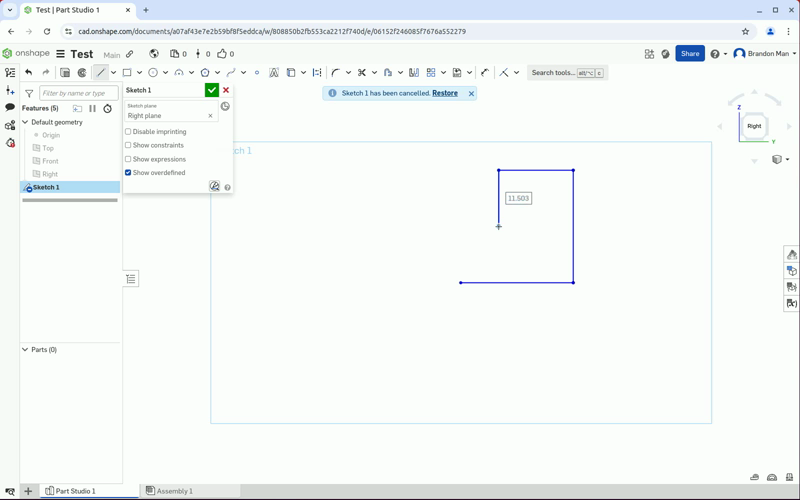
mouse_move(528, 226)
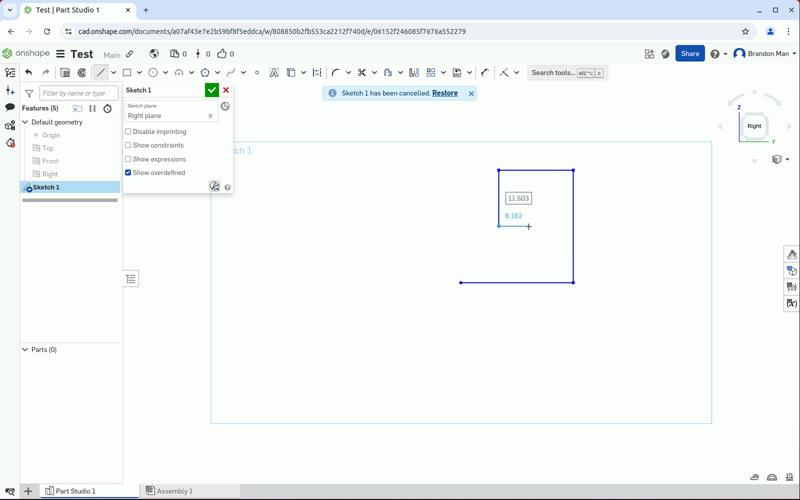
mouse_move(460, 226)
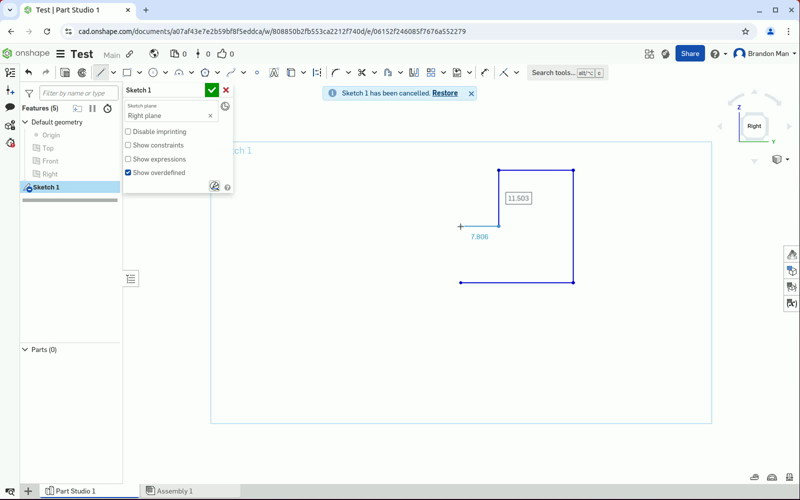
click(460, 226)
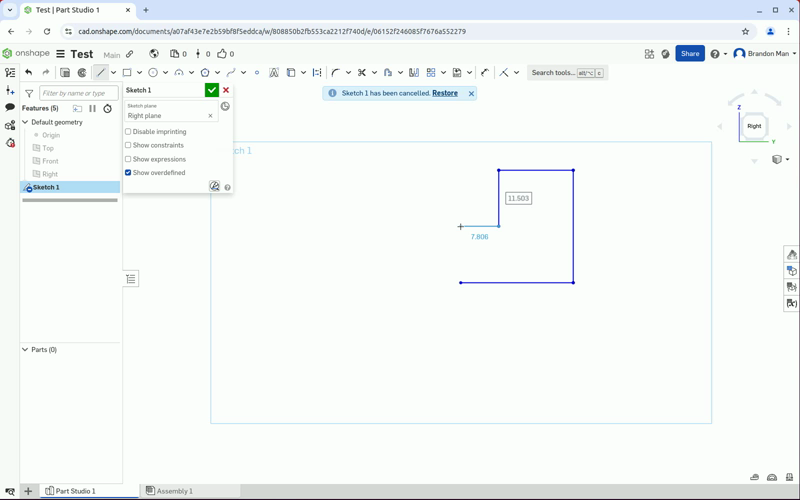
key_up(shift)
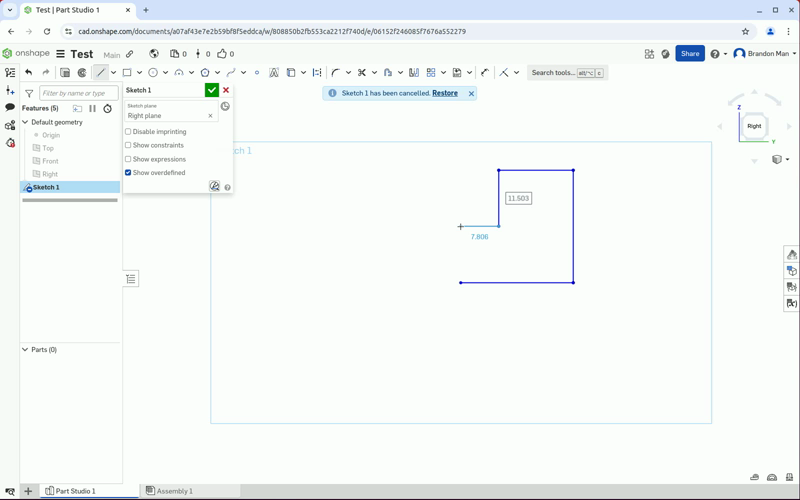
mouse_move(490, 226)
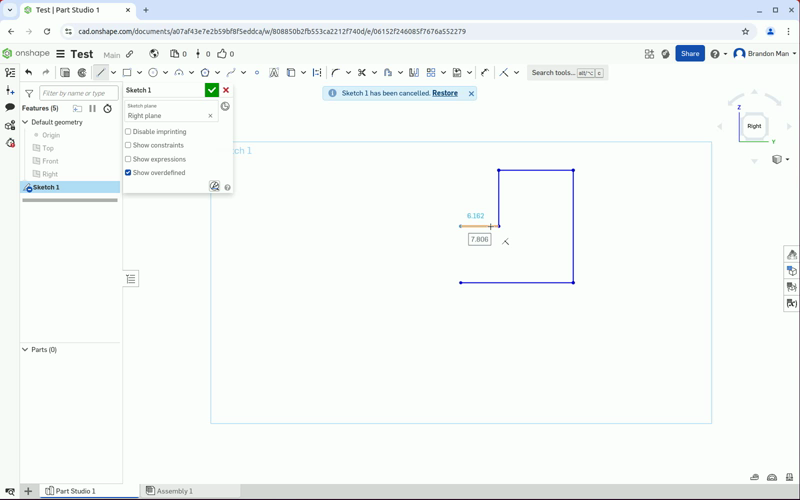
key_down(shift)
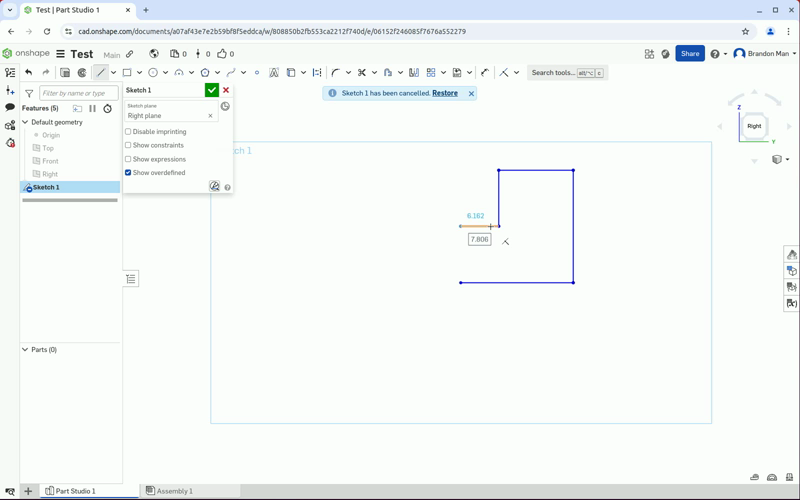
mouse_move(460, 282)
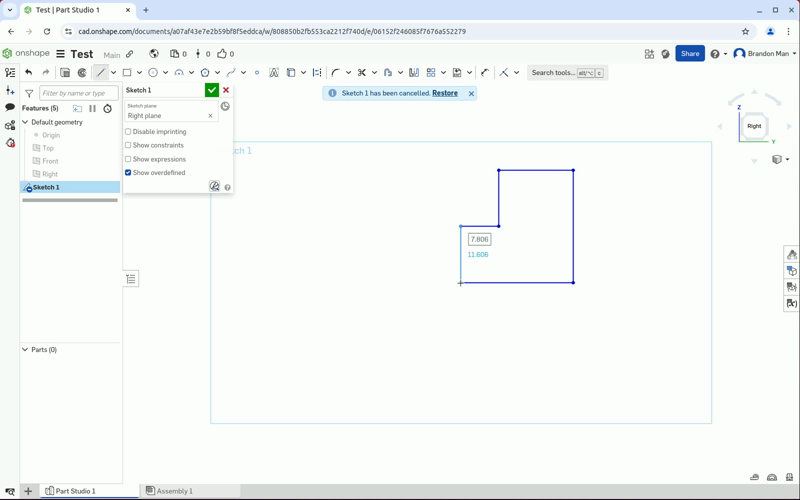
key_up(shift)
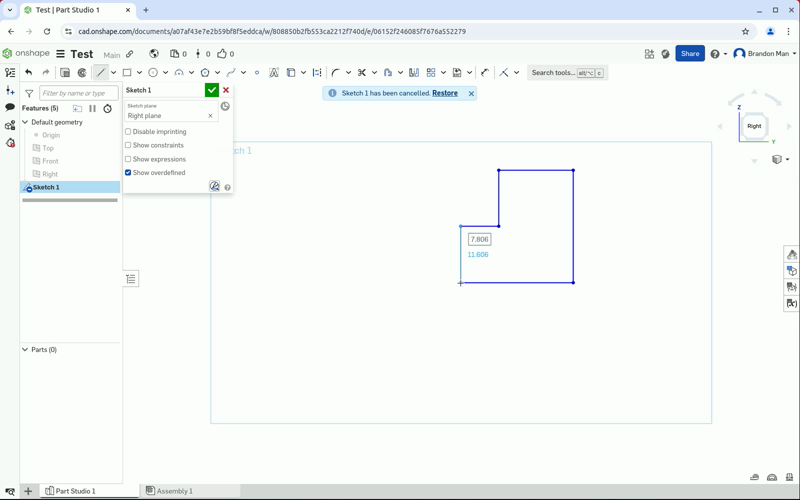
click(460, 282)
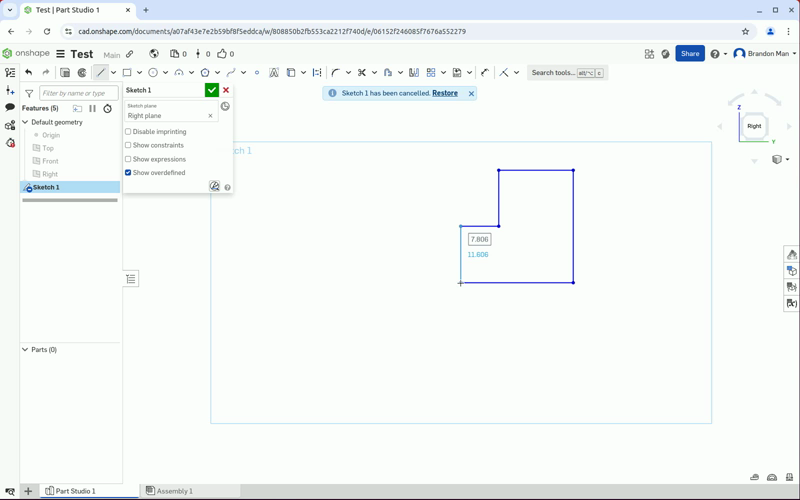
key(esc)
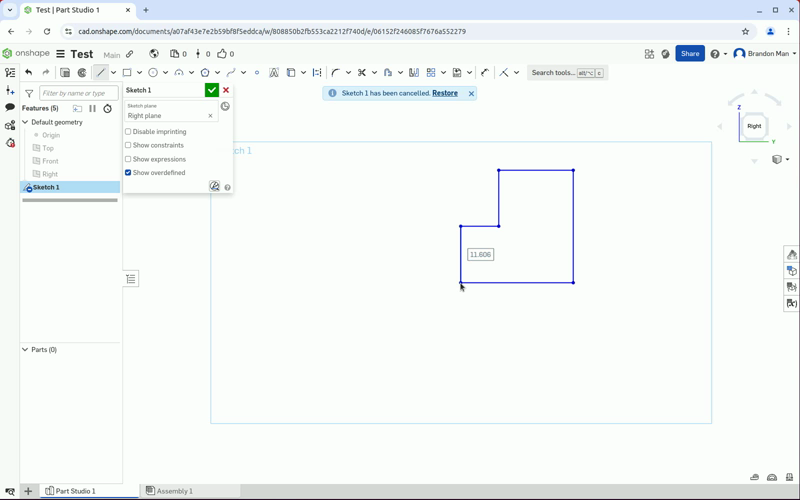
mouse_move(533, 275)
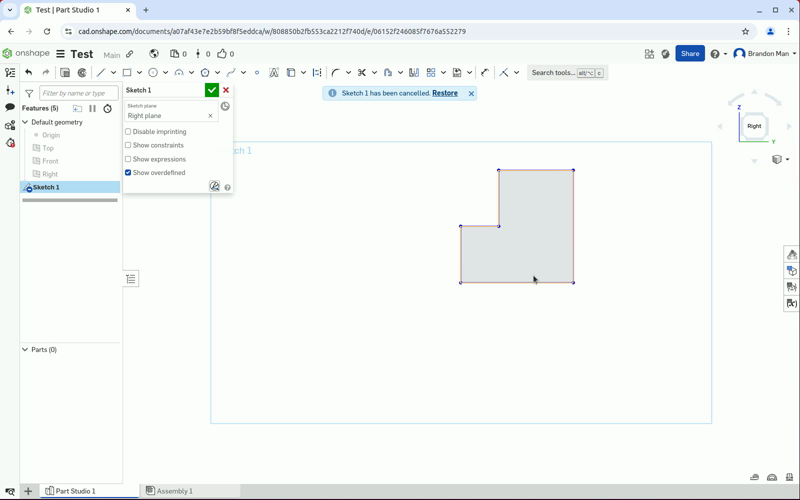
click(533, 275)
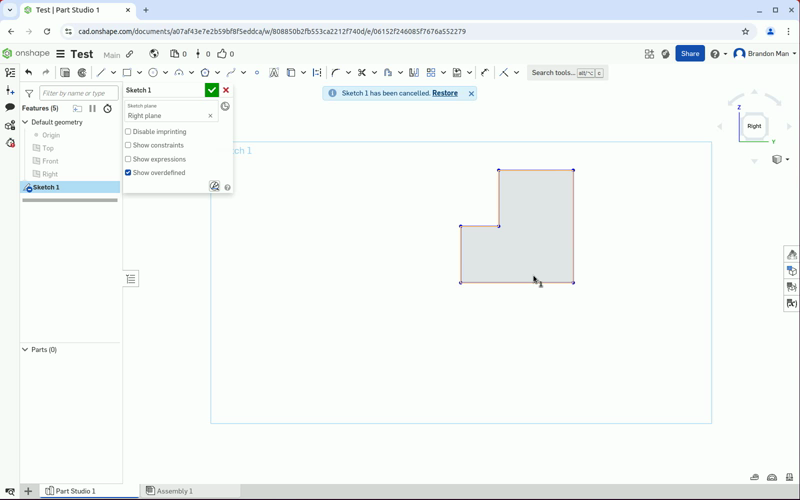
mouse_move(73, 352)
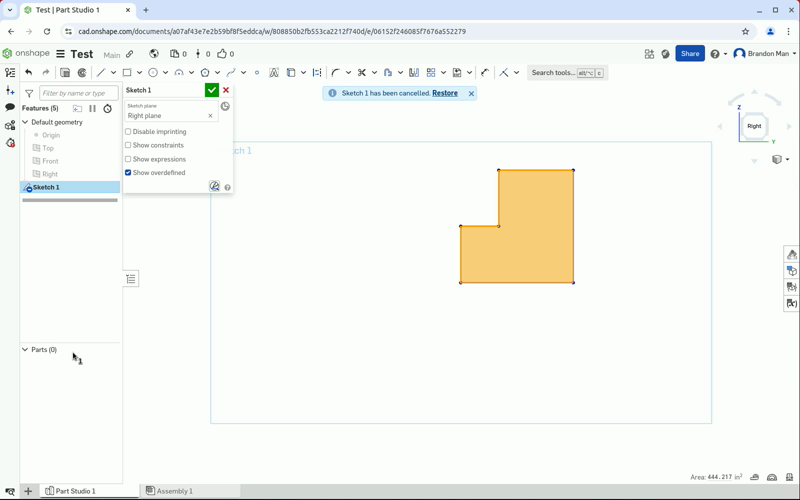
key(shift+y)
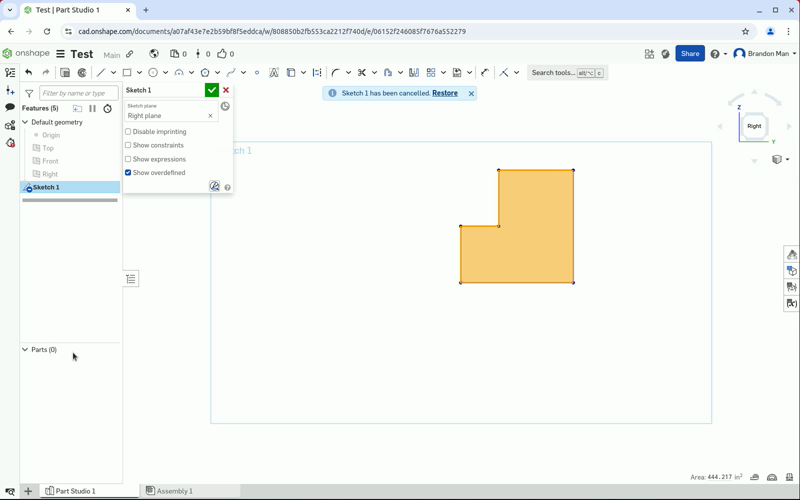
key(shift+e)
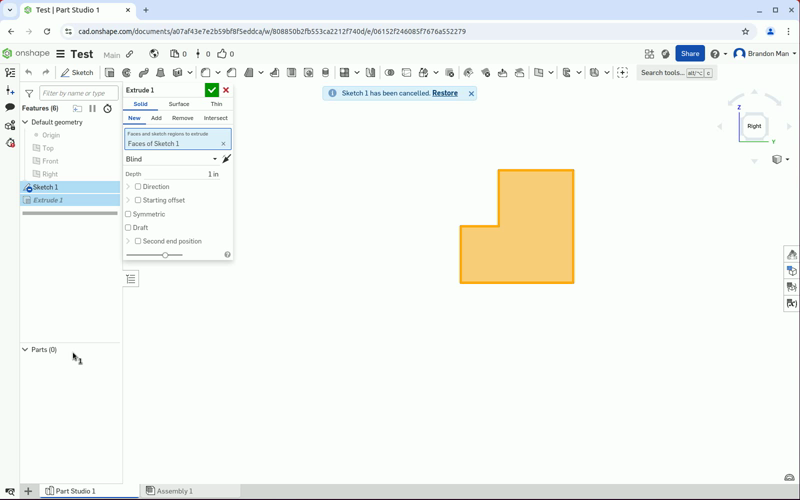
mouse_move(143, 106)
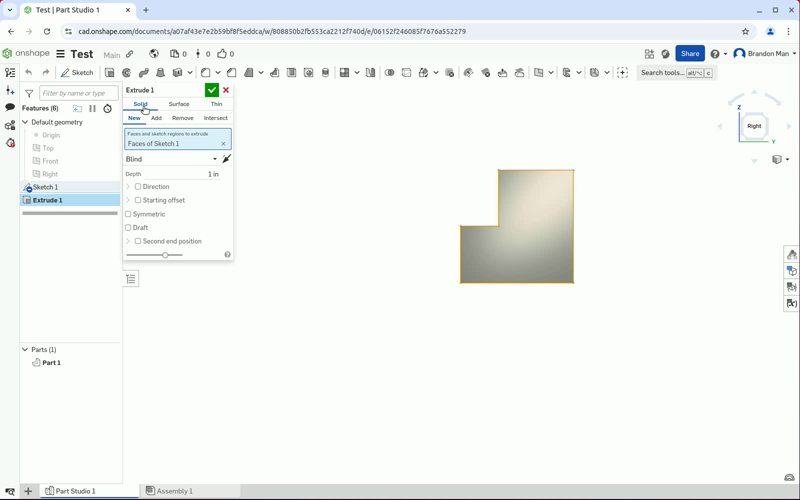
click(143, 106)
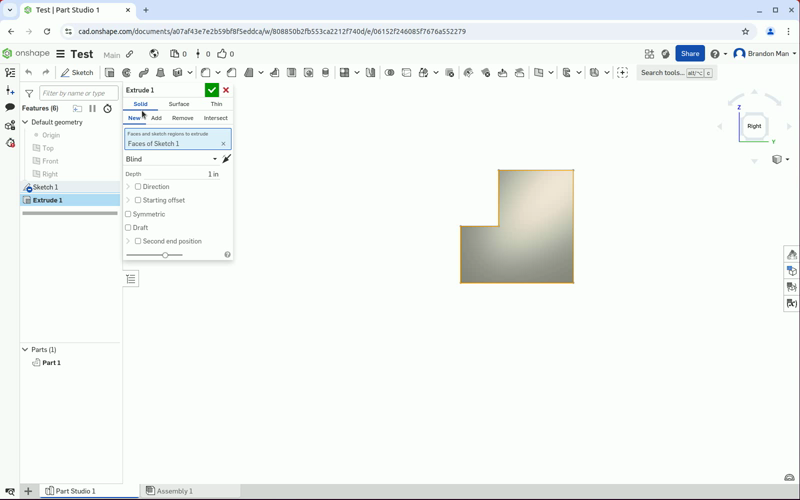
mouse_move(137, 120)
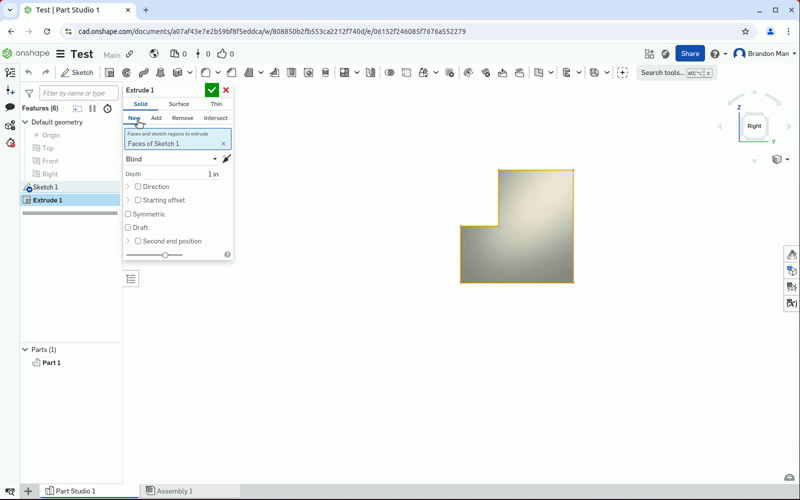
click(137, 120)
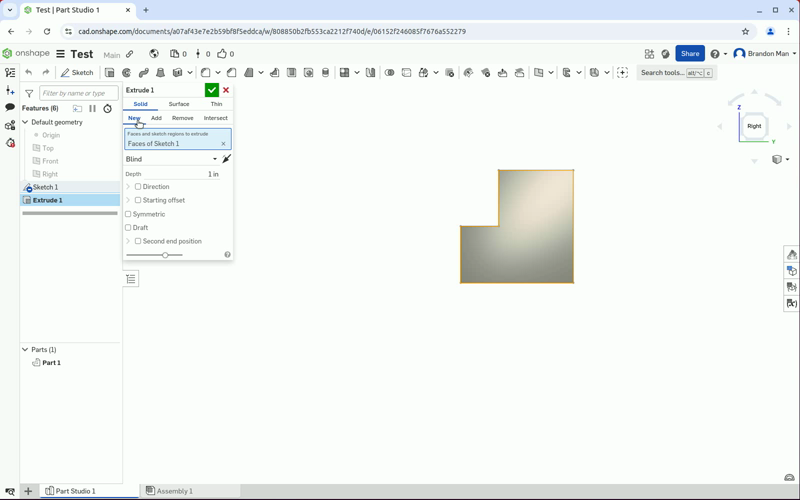
key(tab, 4)
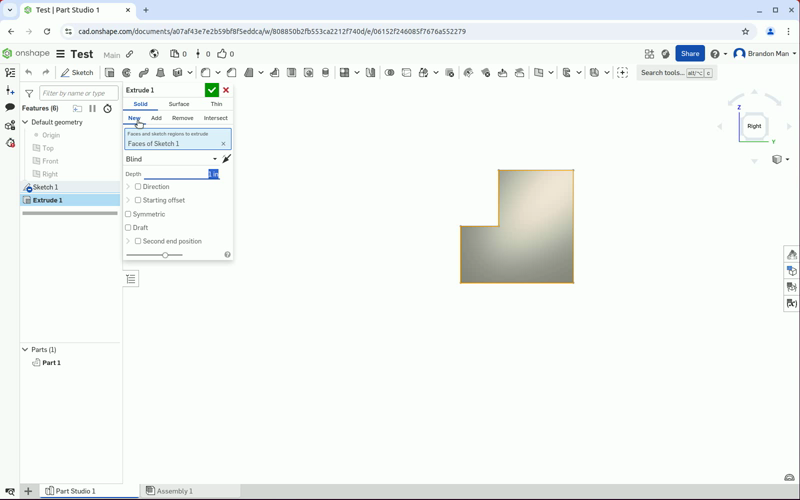
text(23.108)
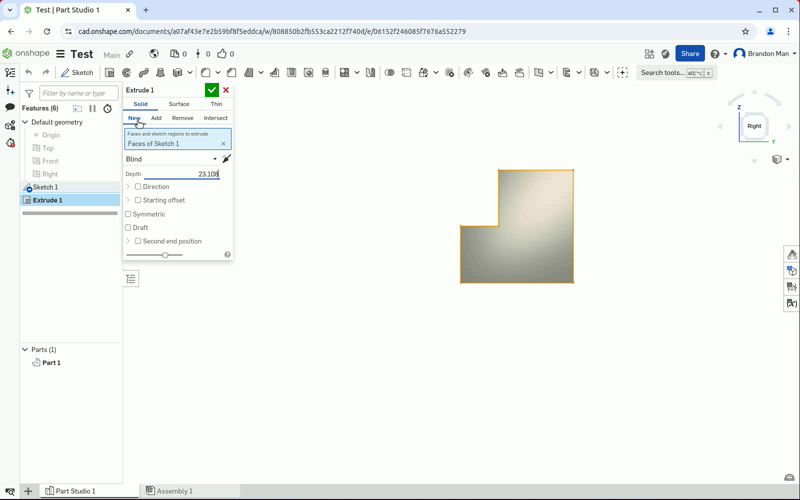
key(enter)
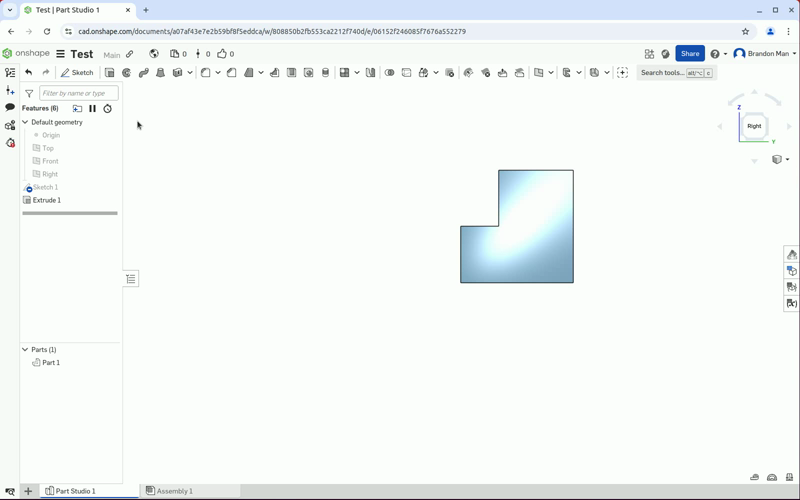
key(shift+h)
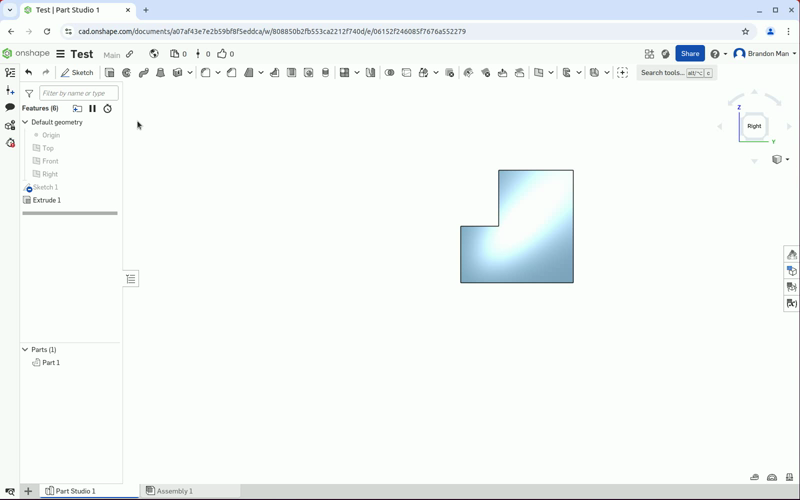
key(shift+h)
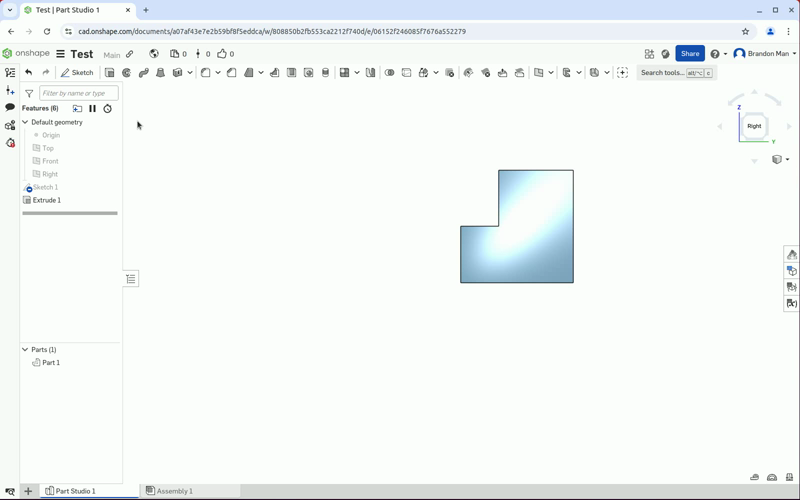
mouse_move(73, 189)
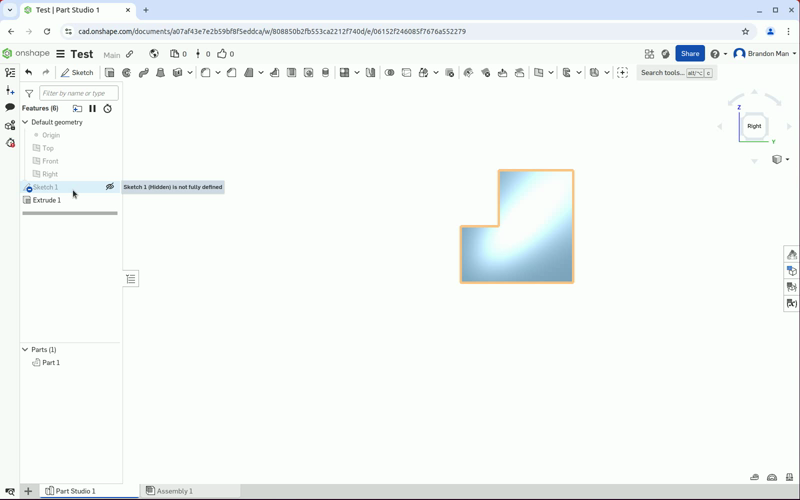
click(73, 189)
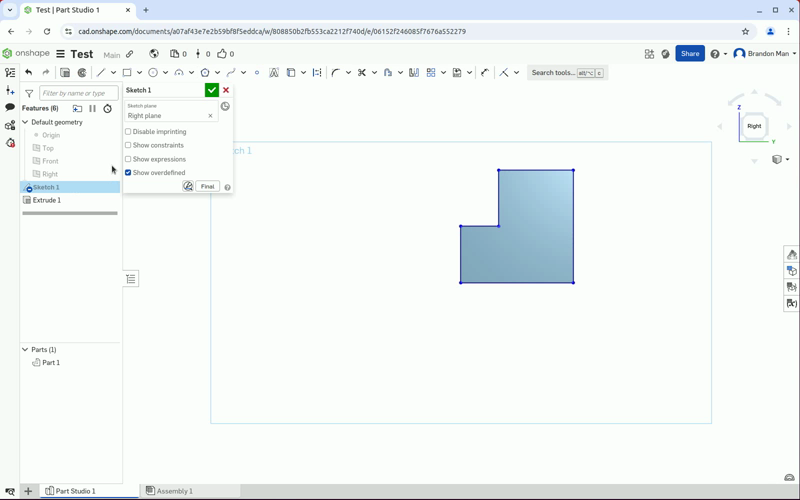
mouse_move(229, 92)
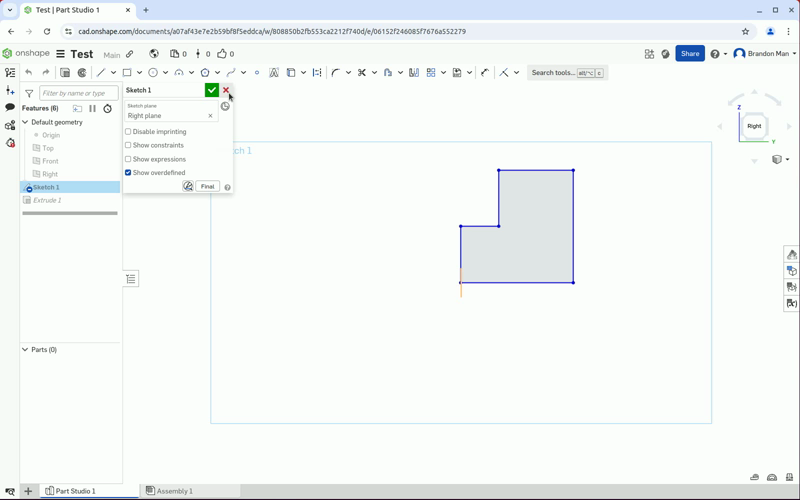
click(229, 92)
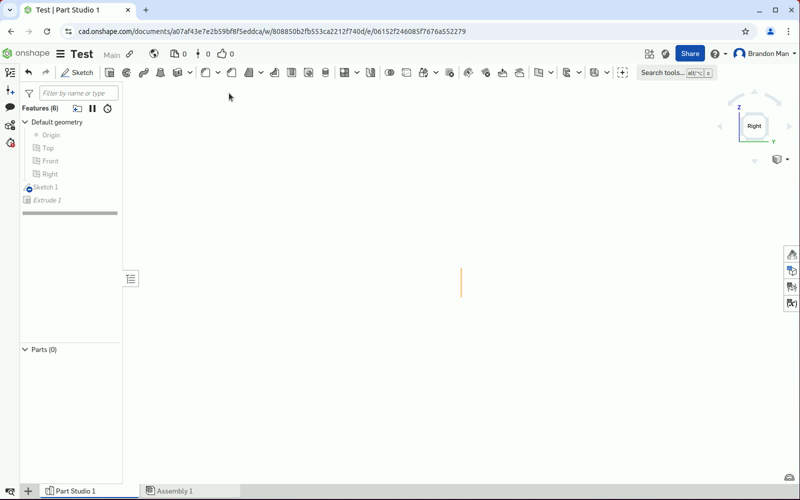
mouse_move(73, 352)
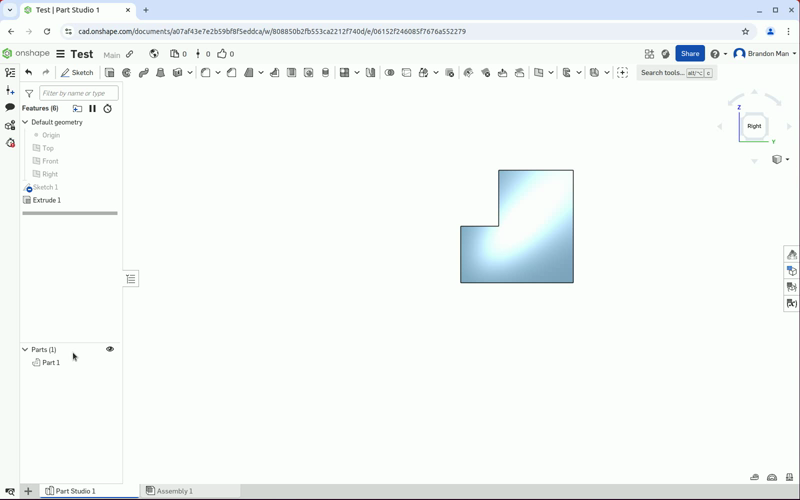
key(y)
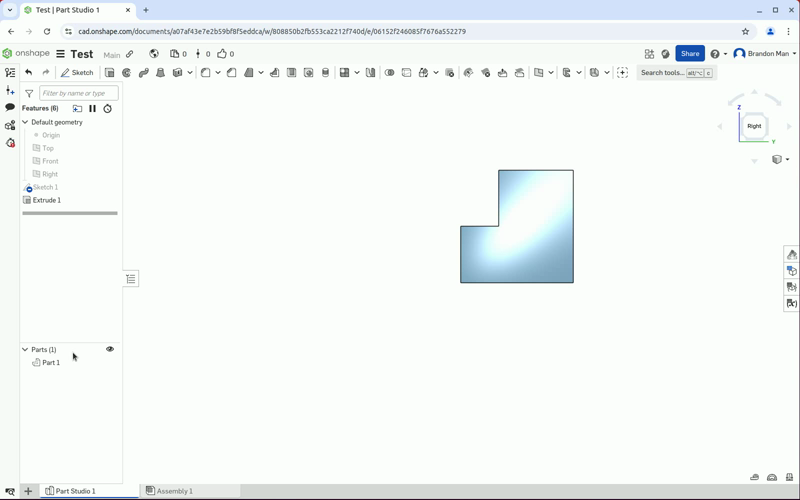
key(shift+p)
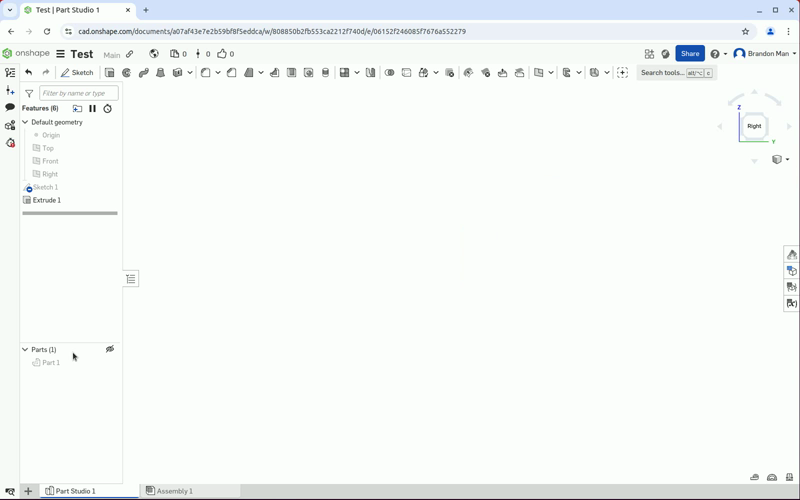
key(space)
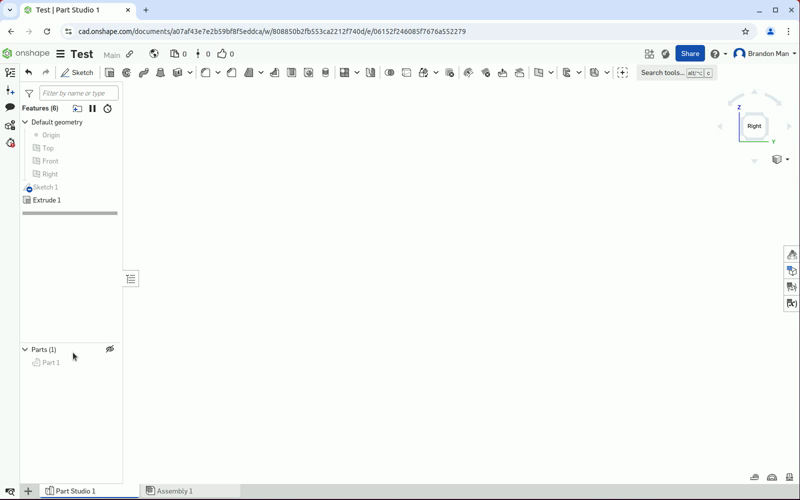
key_down(shift)
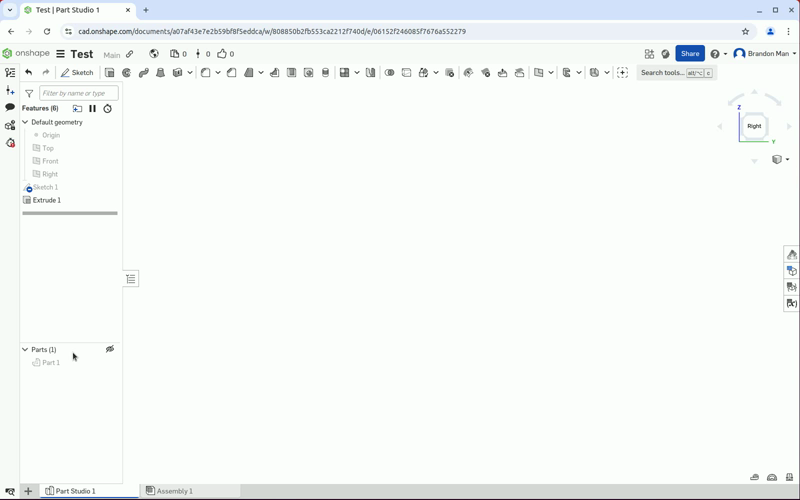
key(right)
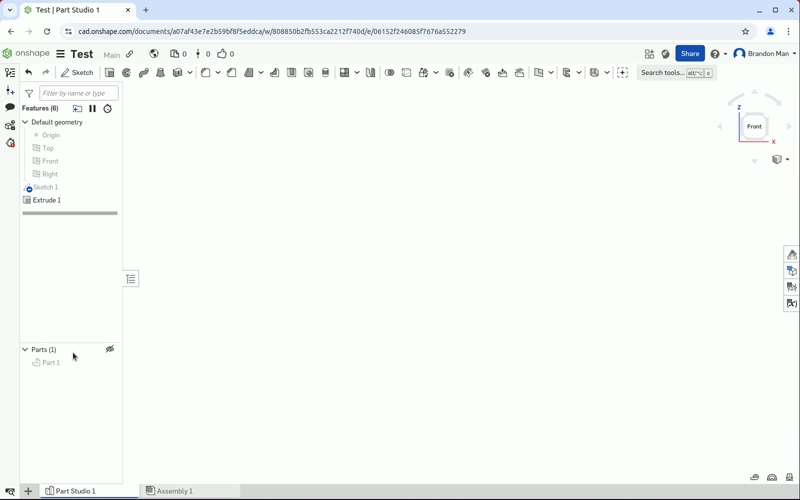
key_up(shift)
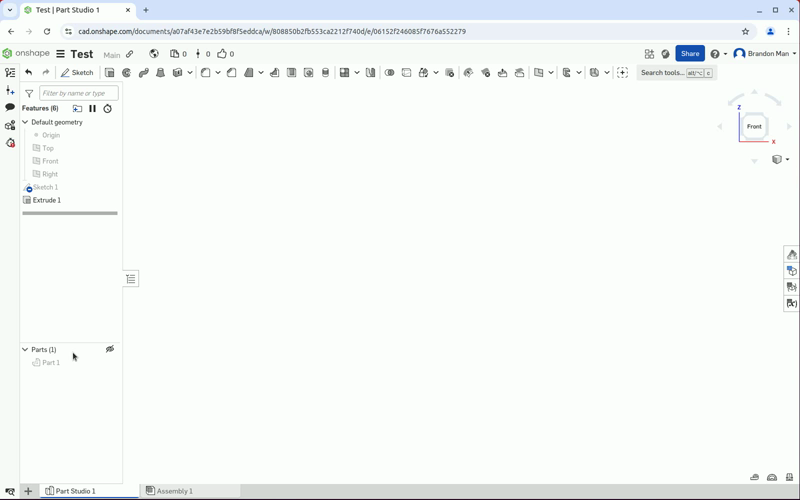
mouse_move(73, 352)
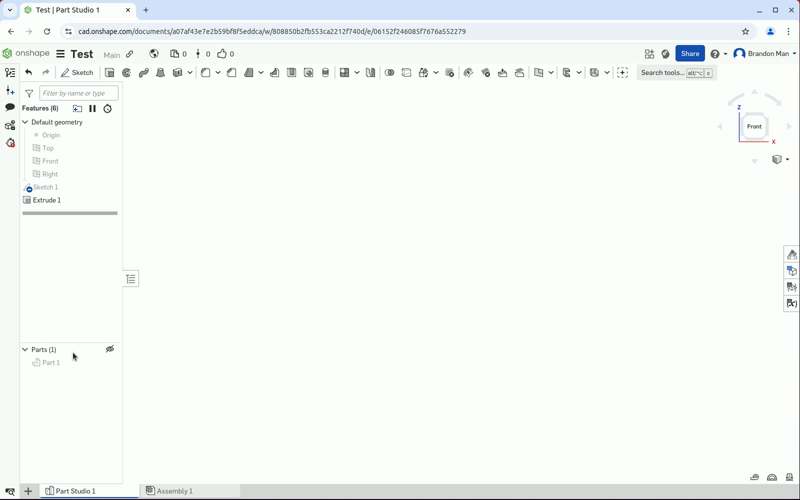
key(shift+y)
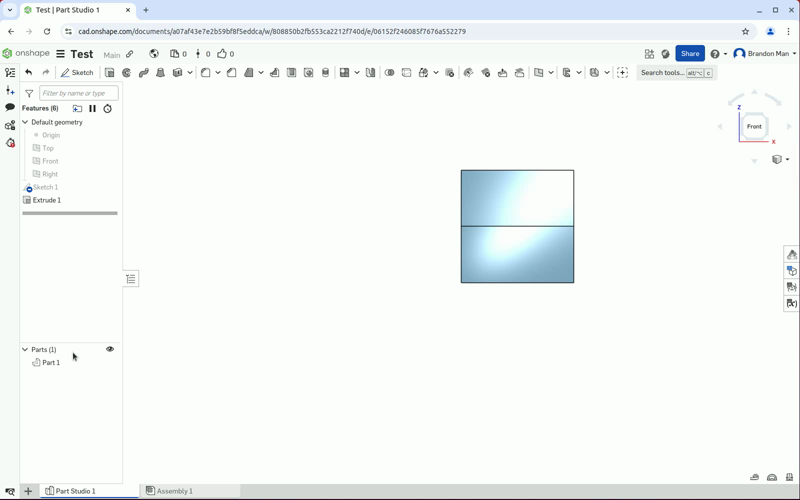
mouse_move(541, 75)
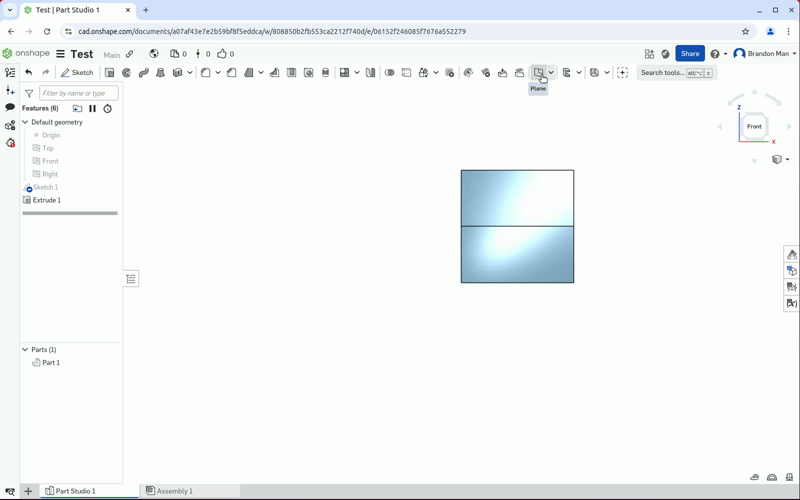
click(541, 75)
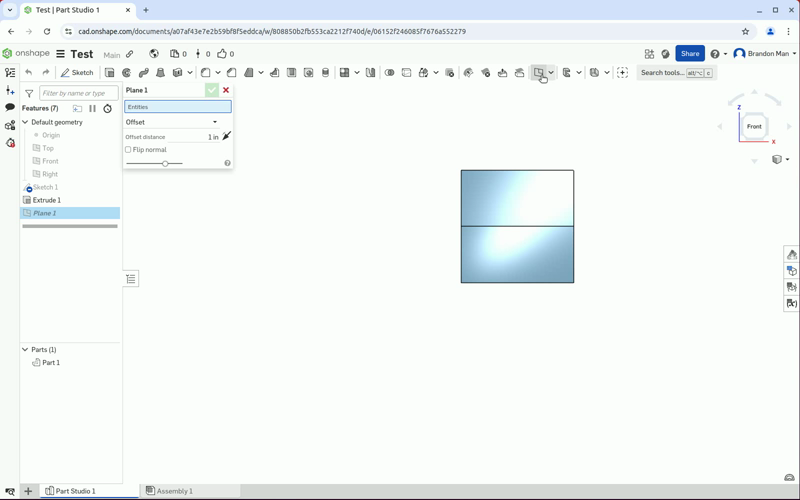
mouse_move(73, 163)
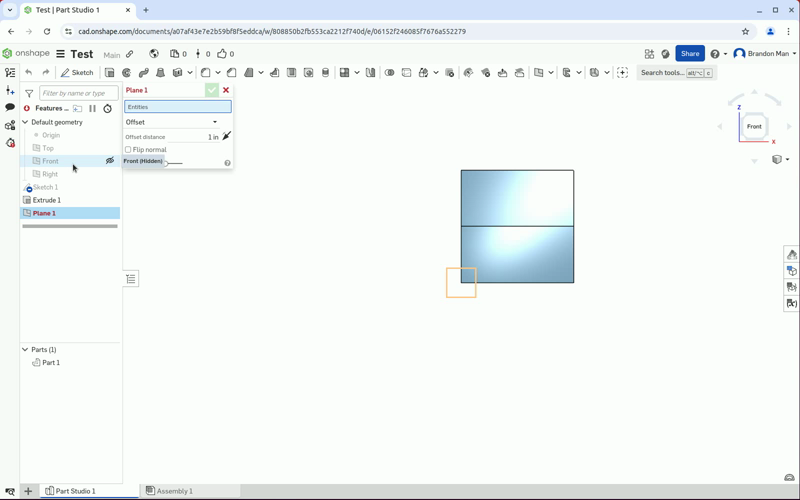
click(73, 163)
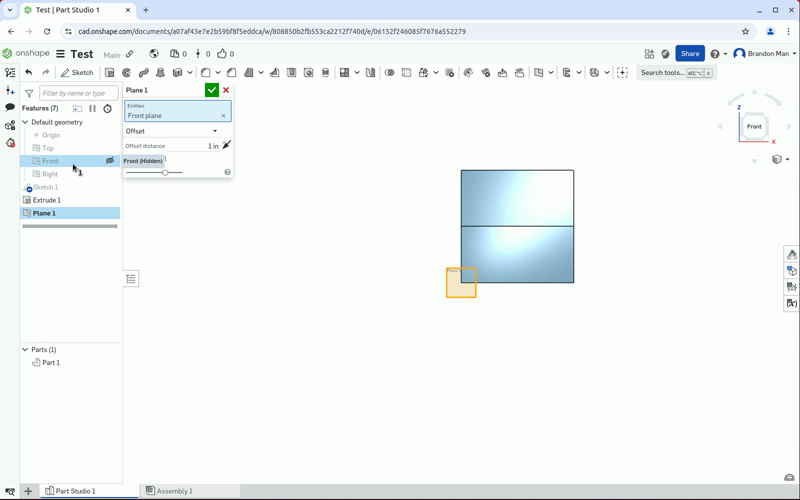
key(tab, 2)
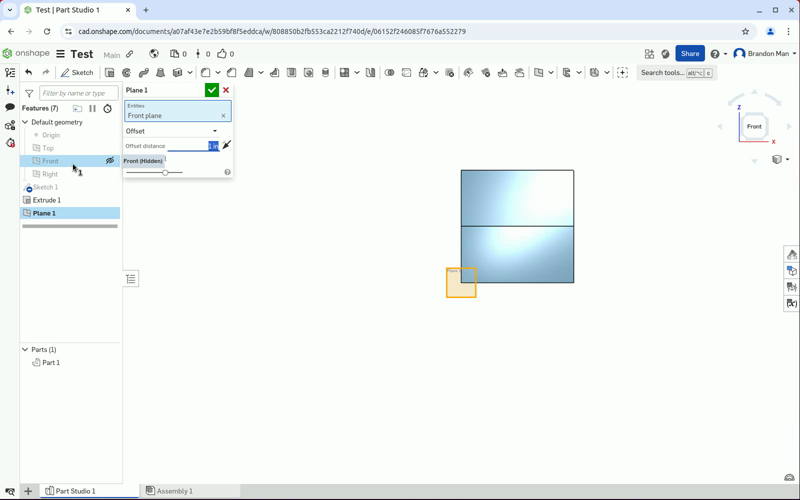
text(7.703)
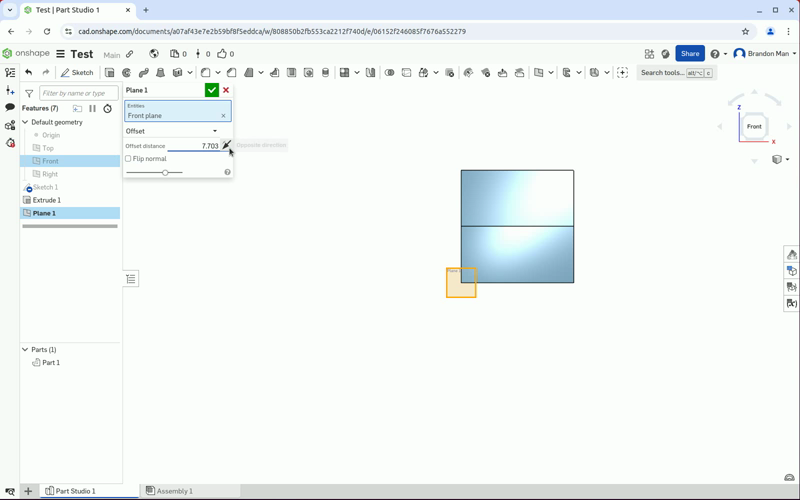
mouse_move(229, 147)
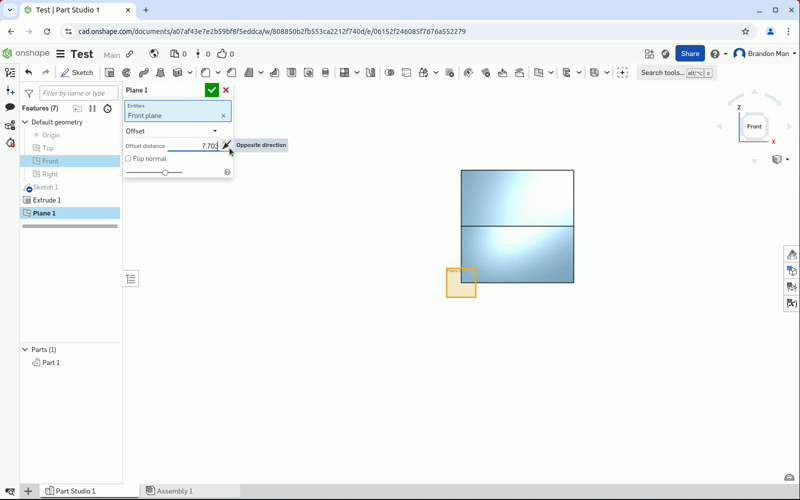
click(229, 147)
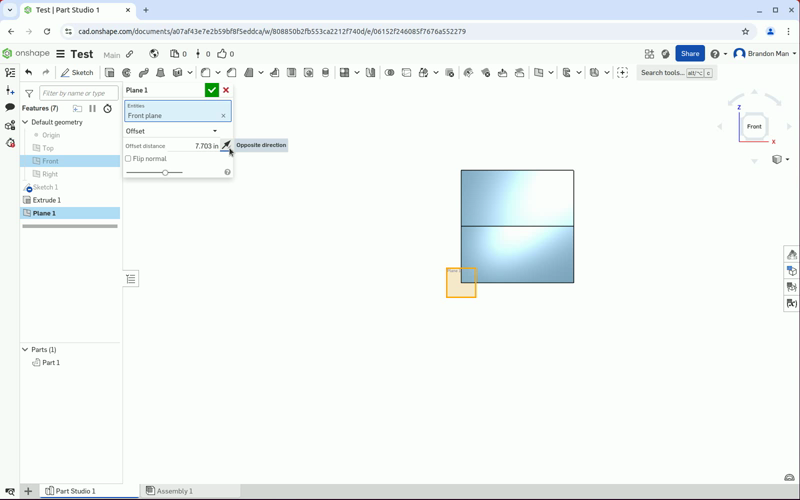
key(enter, 2)
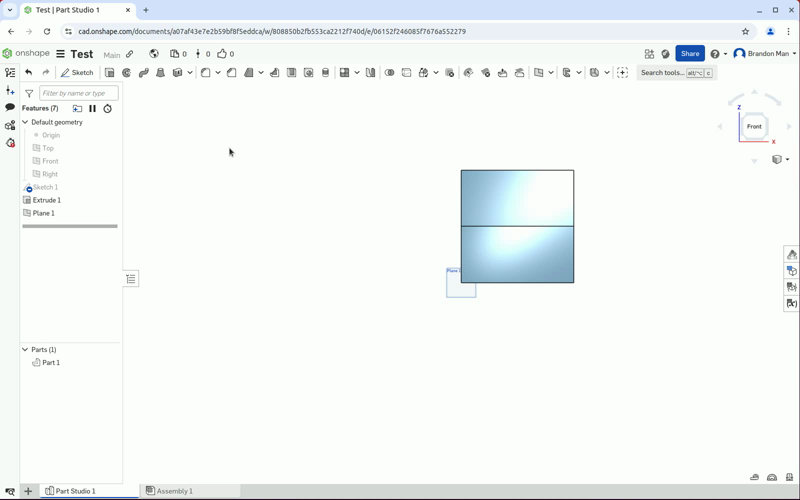
key(shift+s)
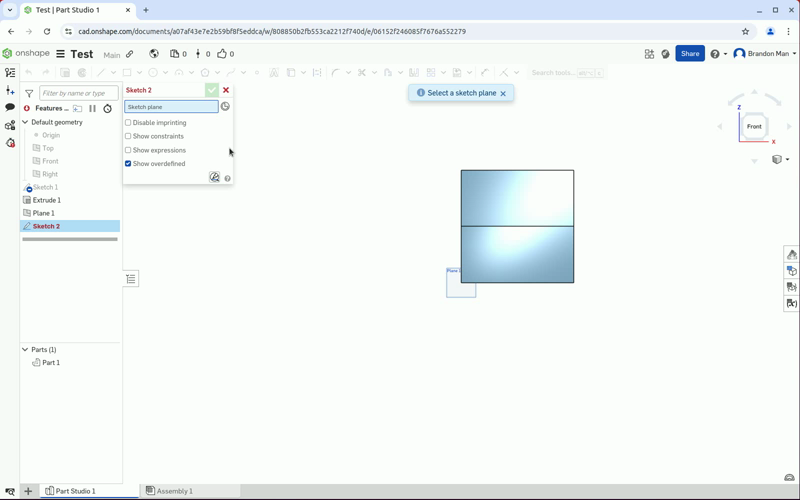
mouse_move(73, 215)
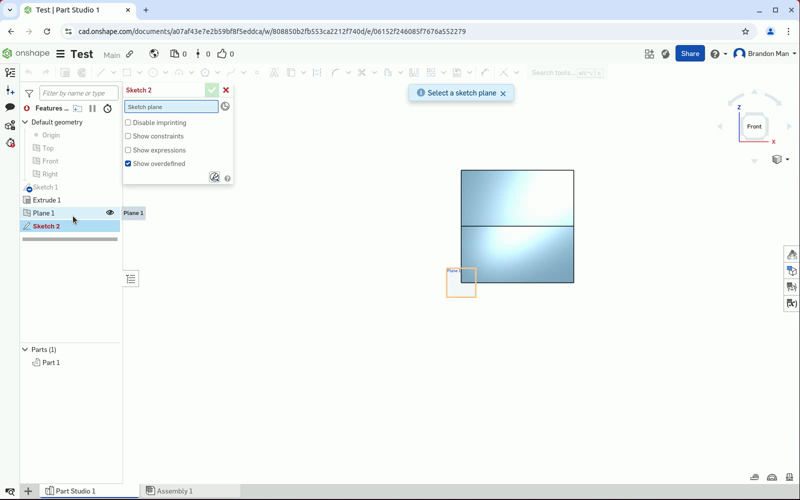
click(73, 215)
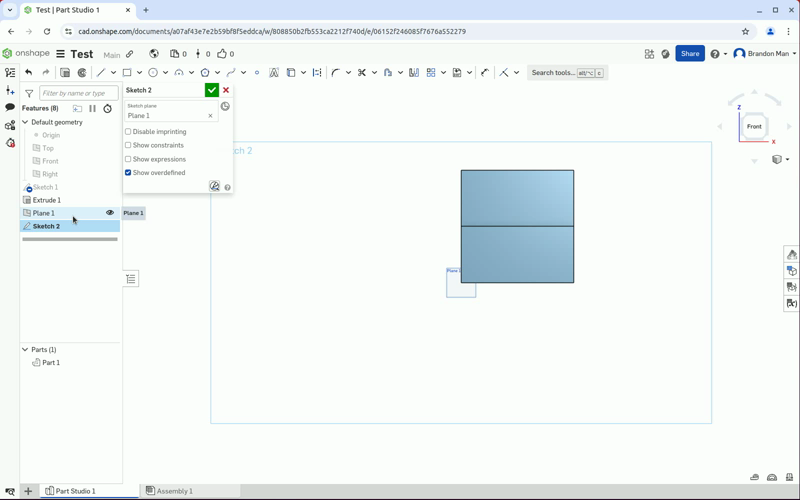
mouse_move(73, 352)
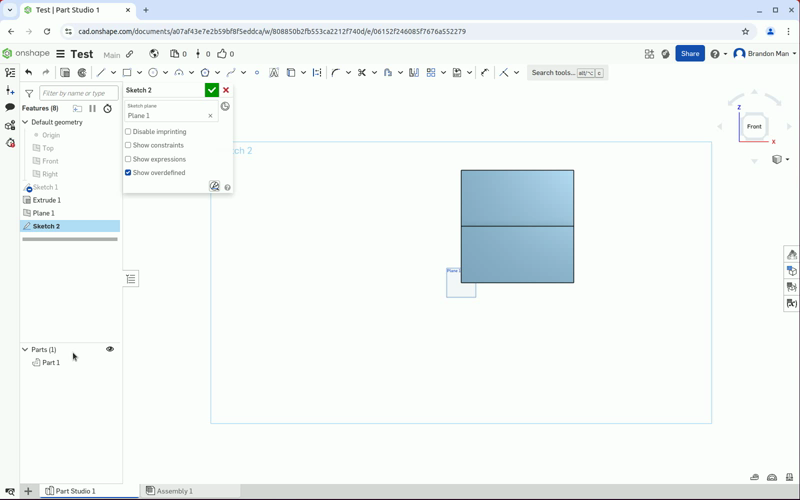
key(y)
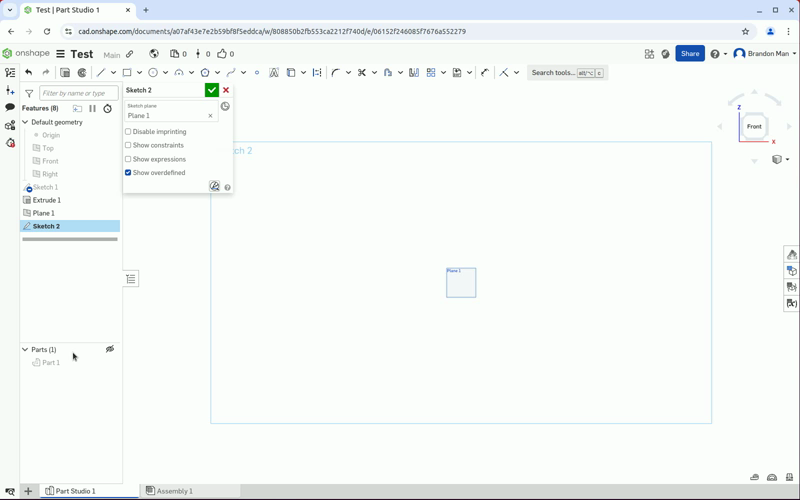
key(l)
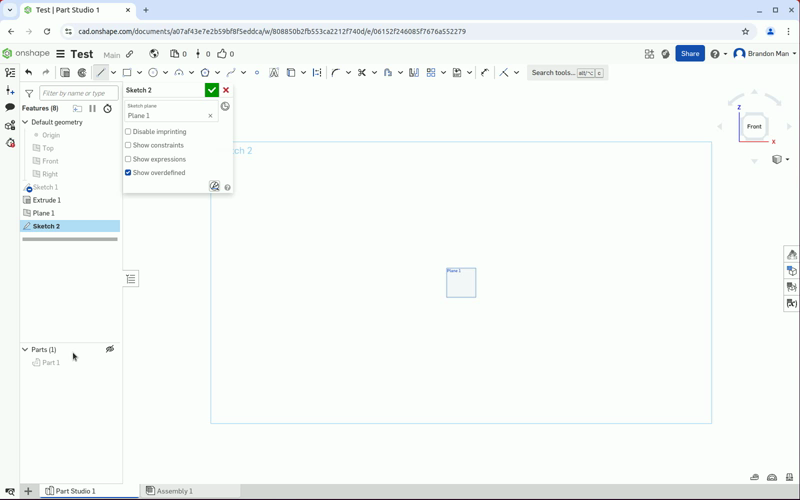
key_down(shift)
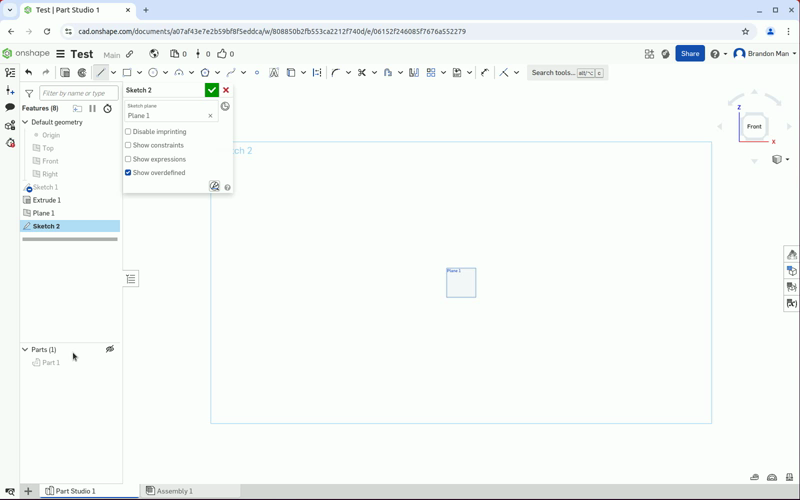
mouse_move(498, 170)
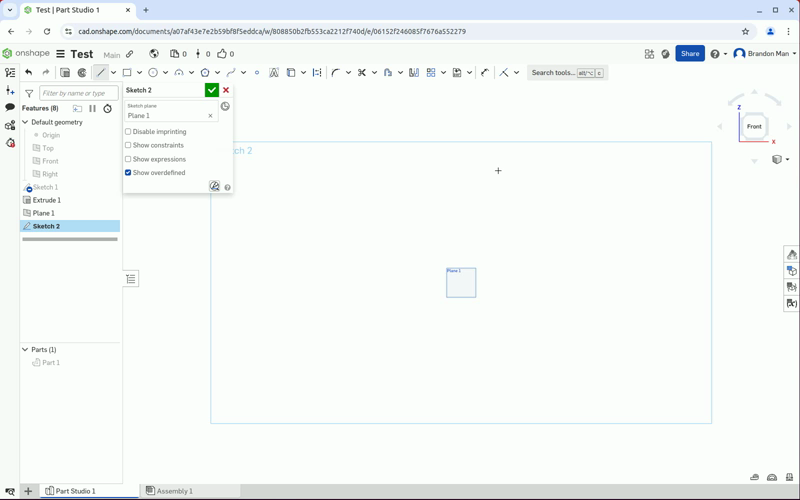
click(498, 170)
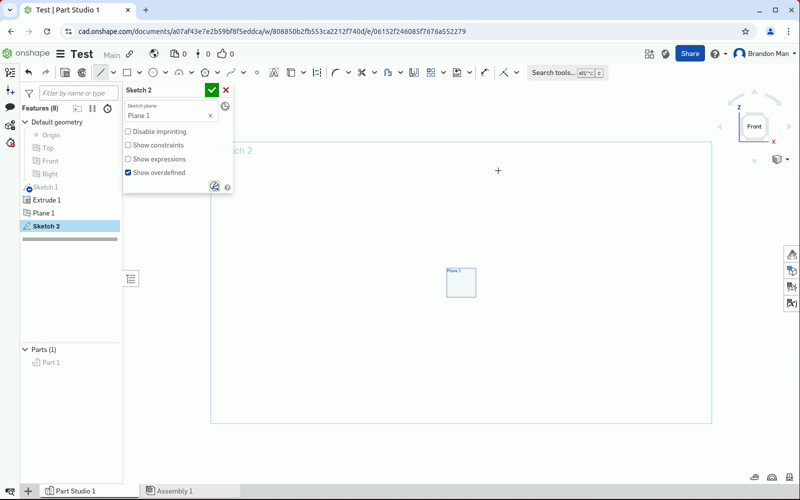
key_up(shift)
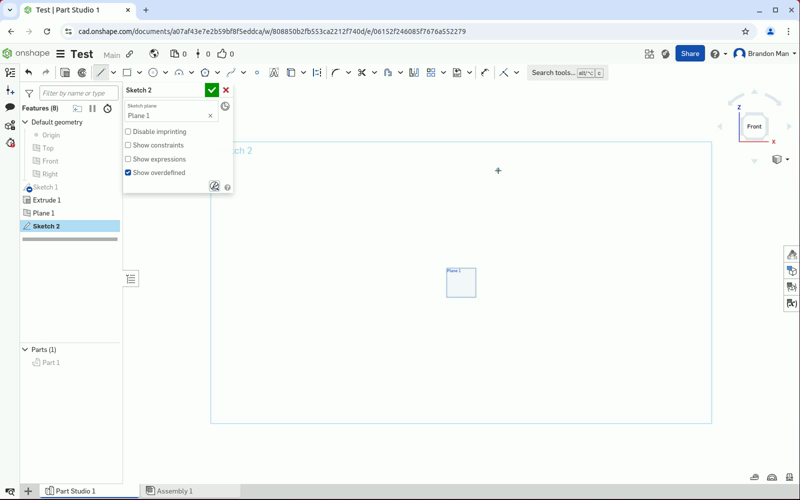
key_down(shift)
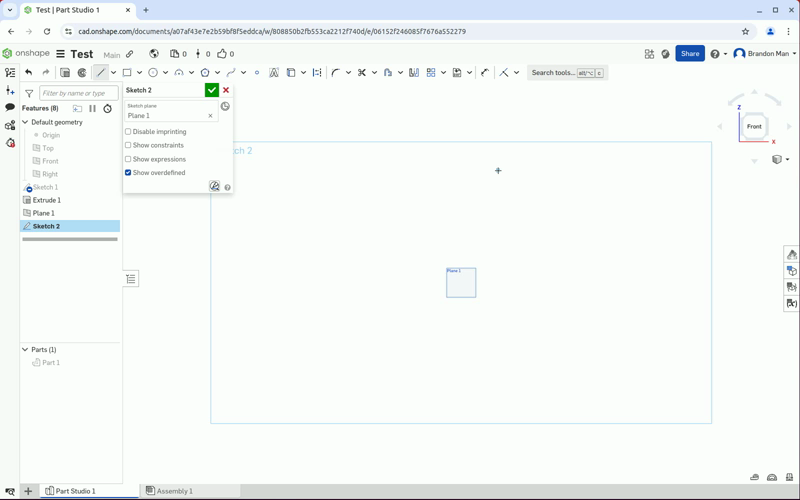
mouse_move(536, 226)
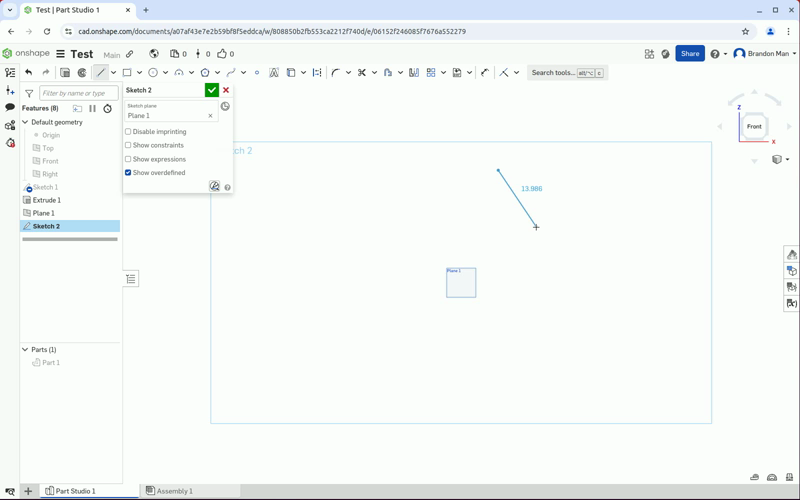
click(536, 226)
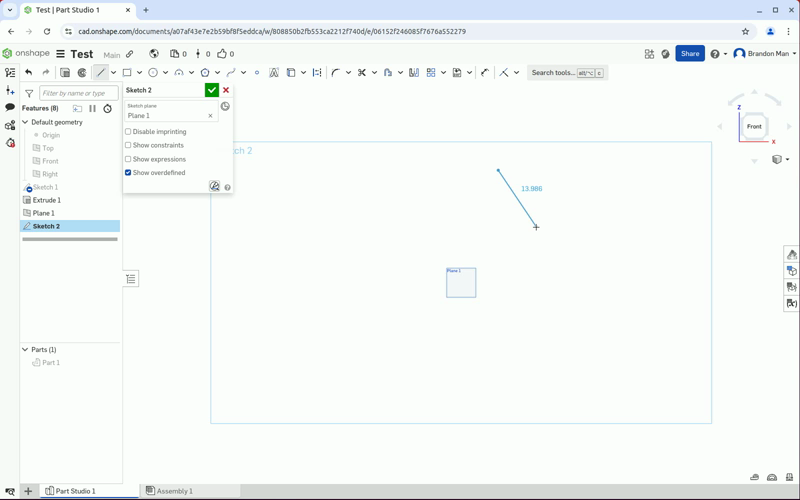
key_up(shift)
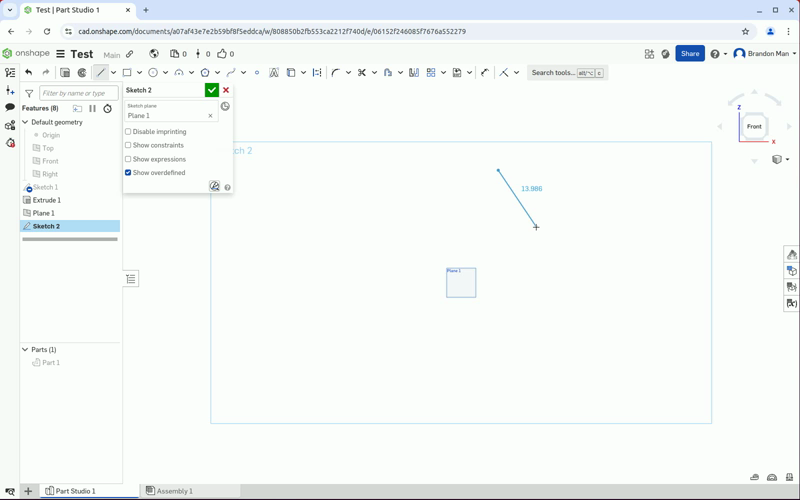
key_down(shift)
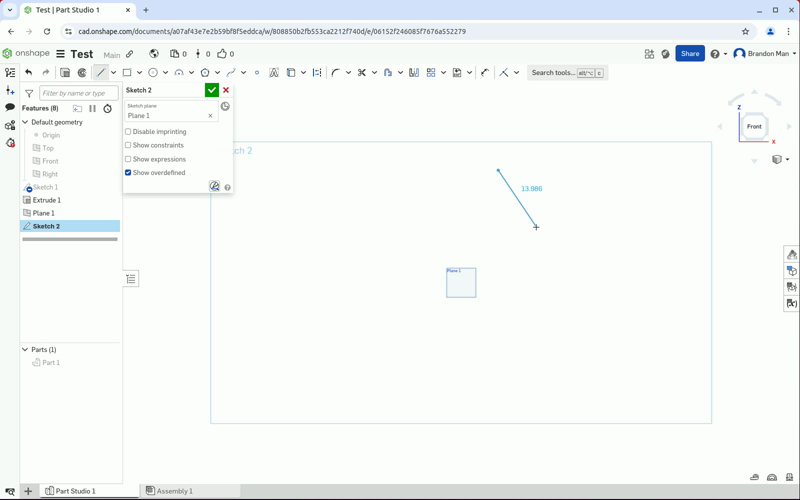
mouse_move(566, 226)
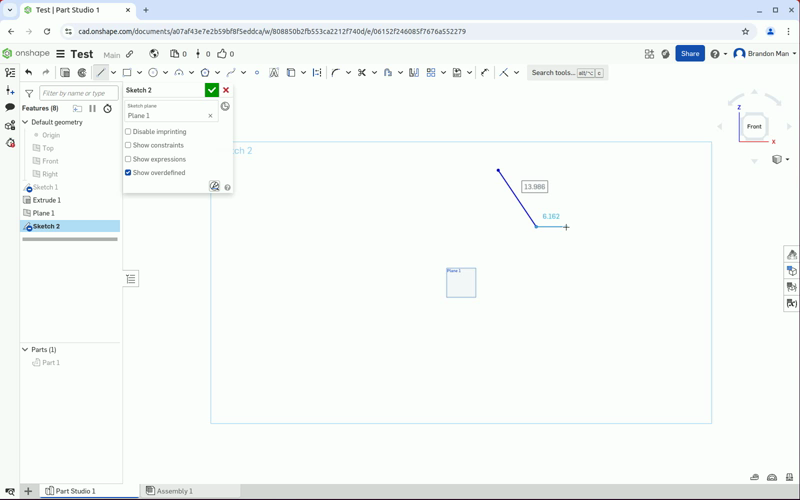
mouse_move(573, 226)
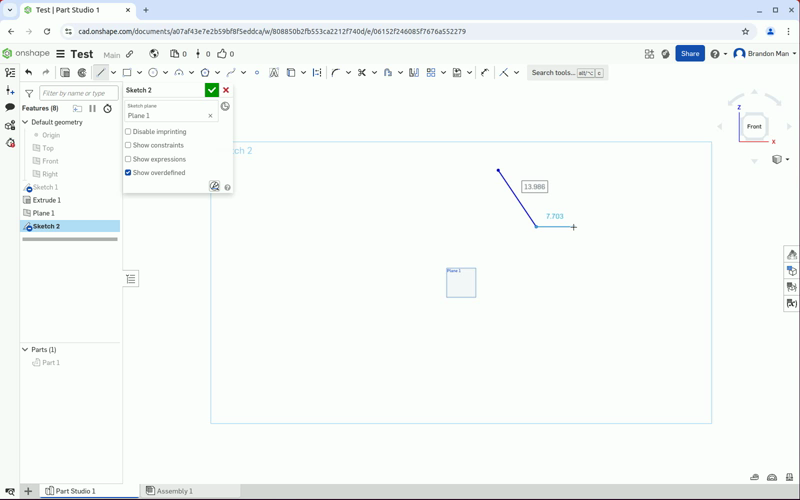
click(573, 226)
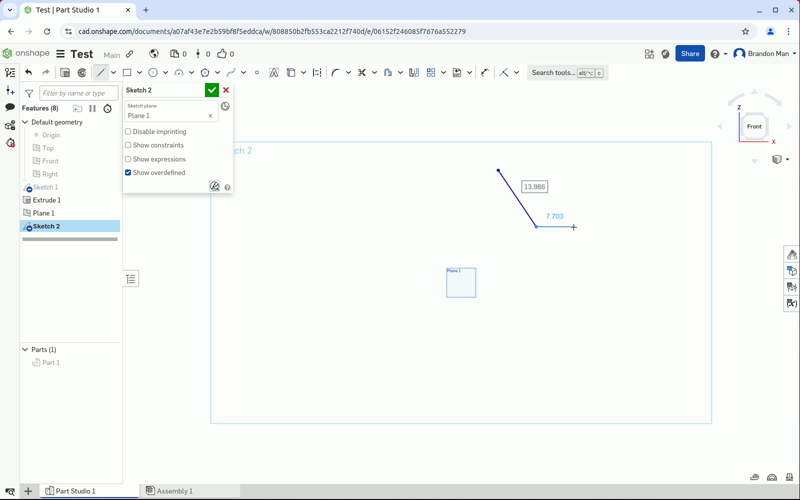
key_up(shift)
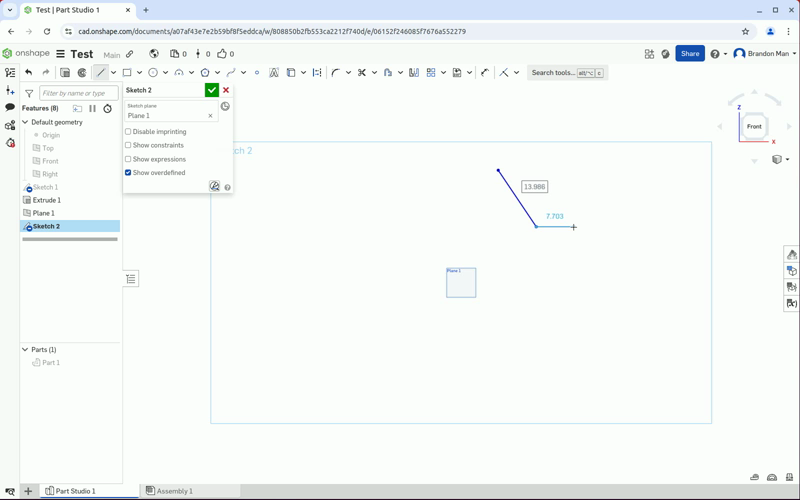
key_down(shift)
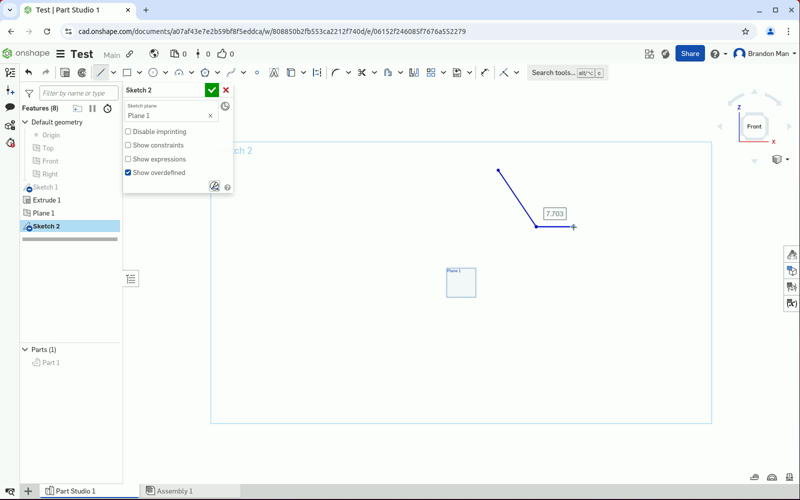
mouse_move(589, 226)
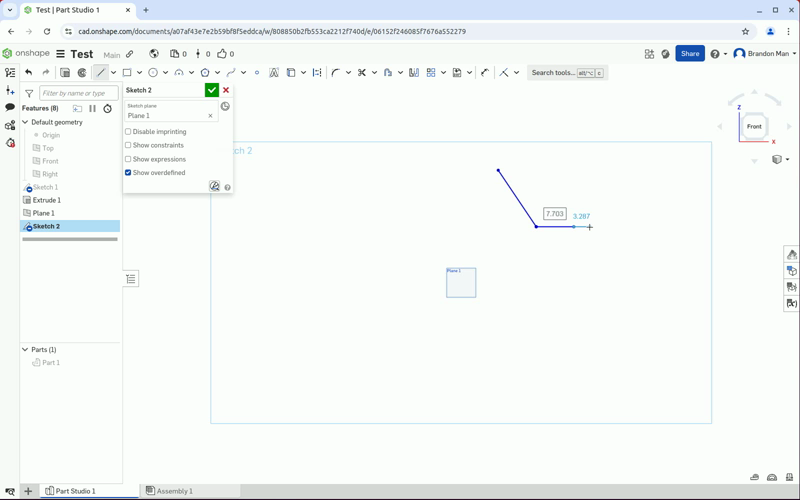
mouse_move(573, 170)
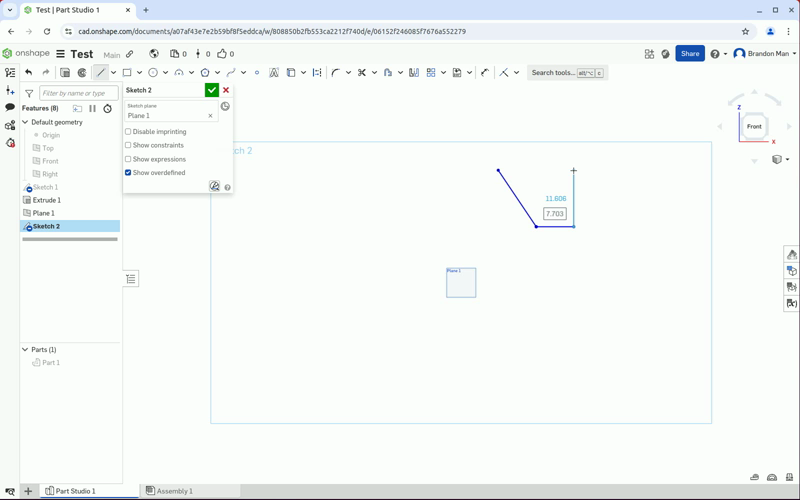
click(573, 170)
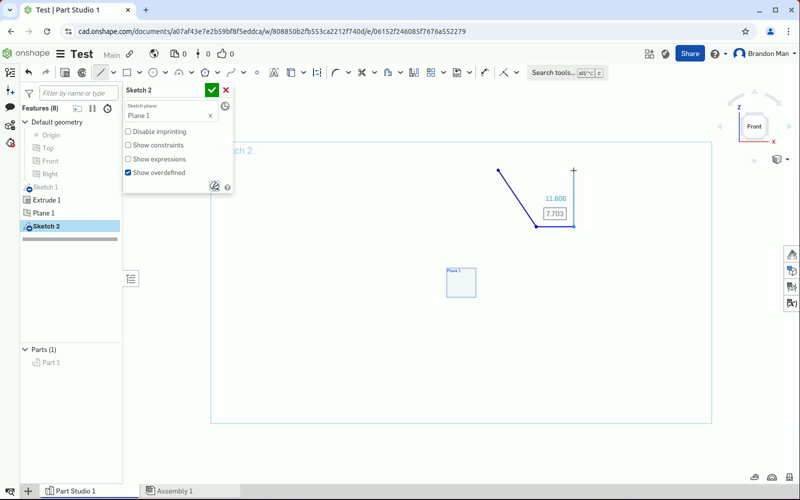
key_up(shift)
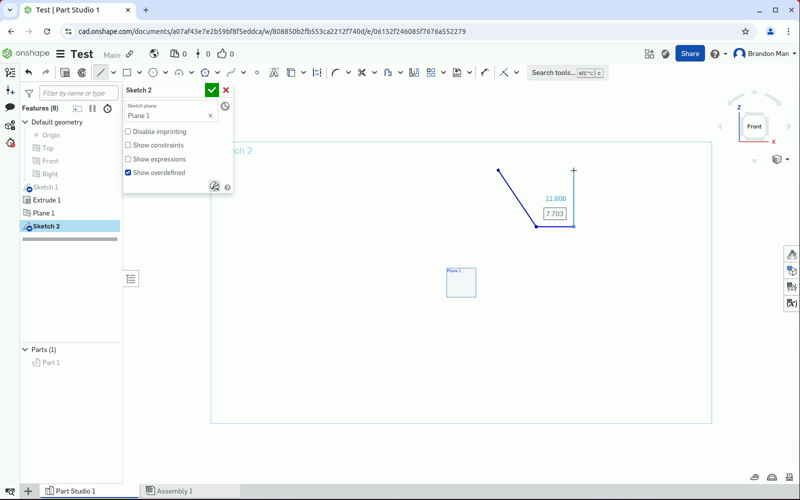
key_down(shift)
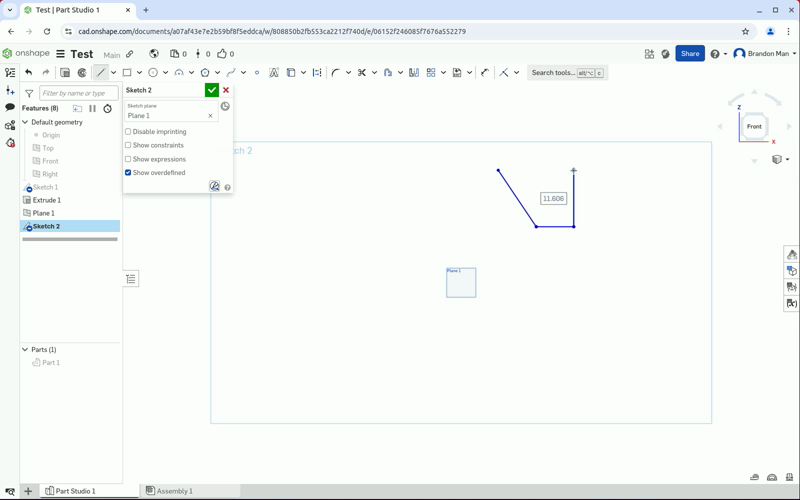
mouse_move(498, 170)
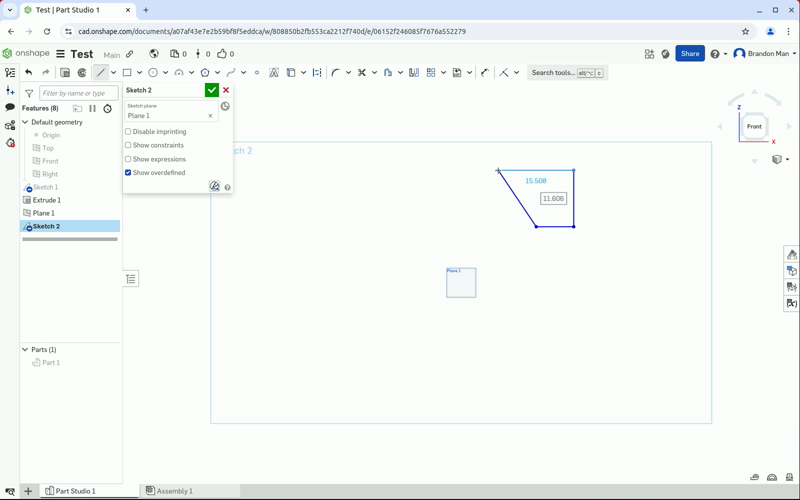
key_up(shift)
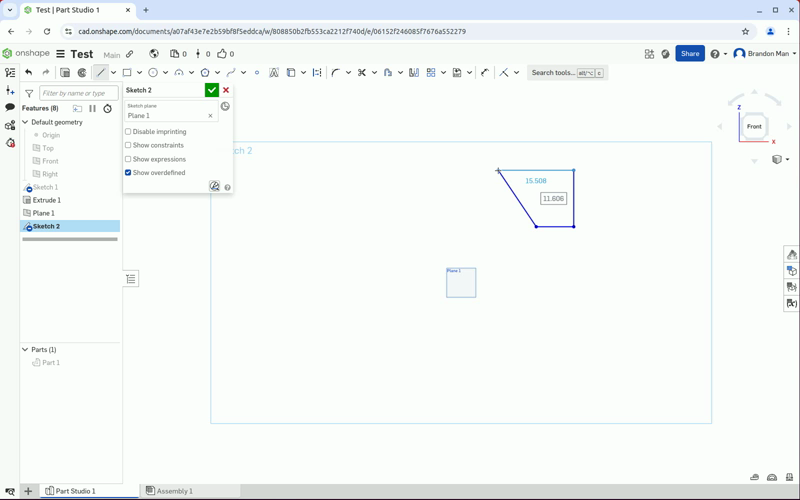
click(498, 170)
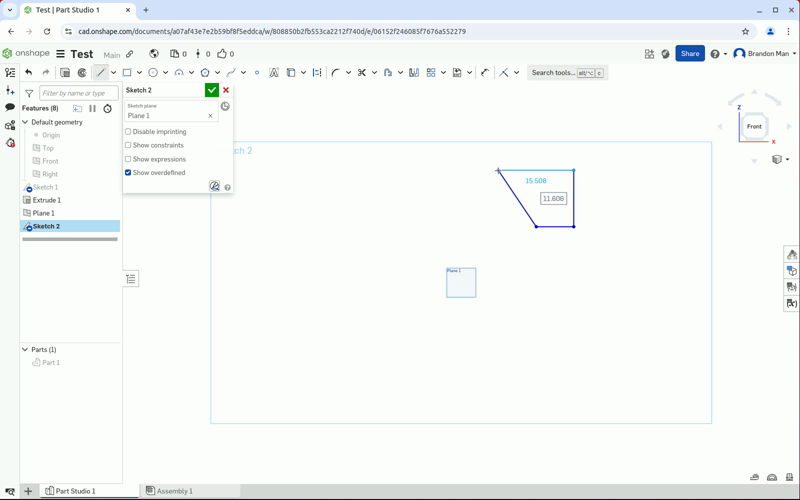
key(esc)
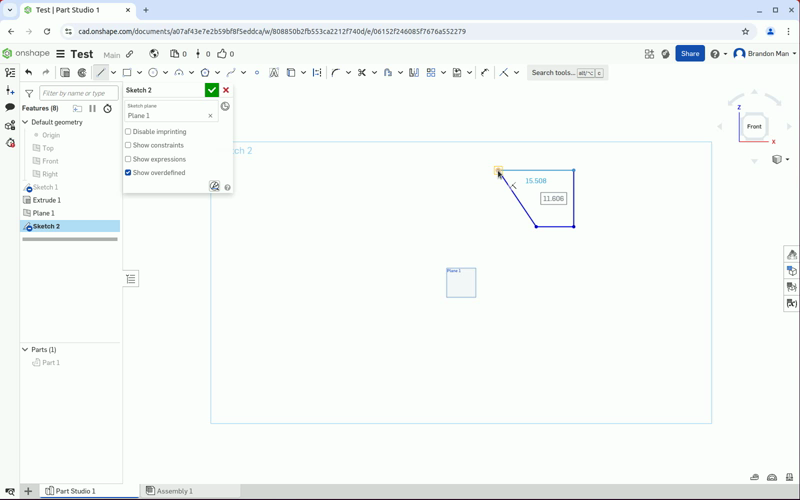
mouse_move(525, 180)
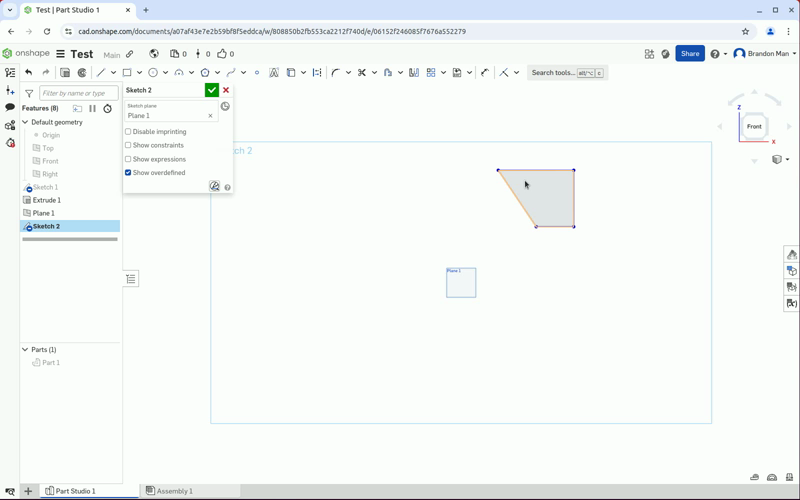
click(525, 180)
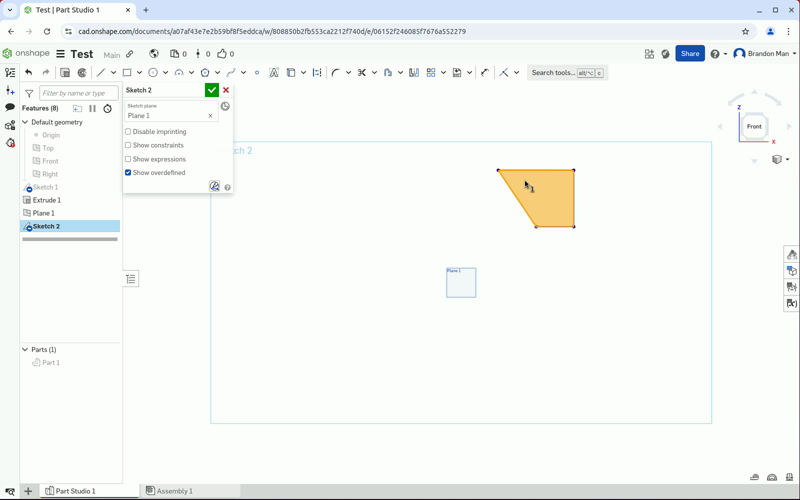
mouse_move(73, 352)
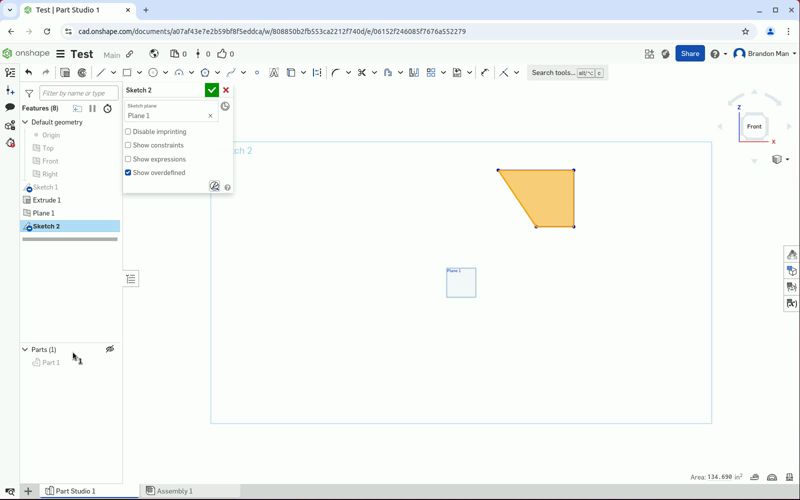
key(shift+y)
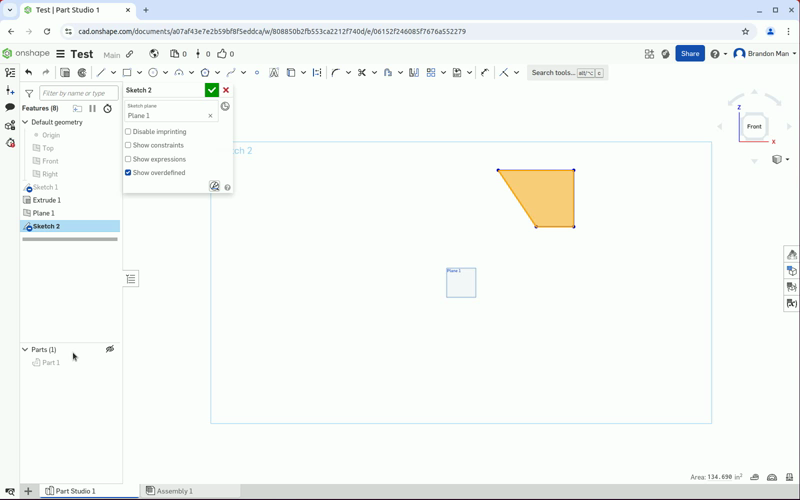
key(shift+e)
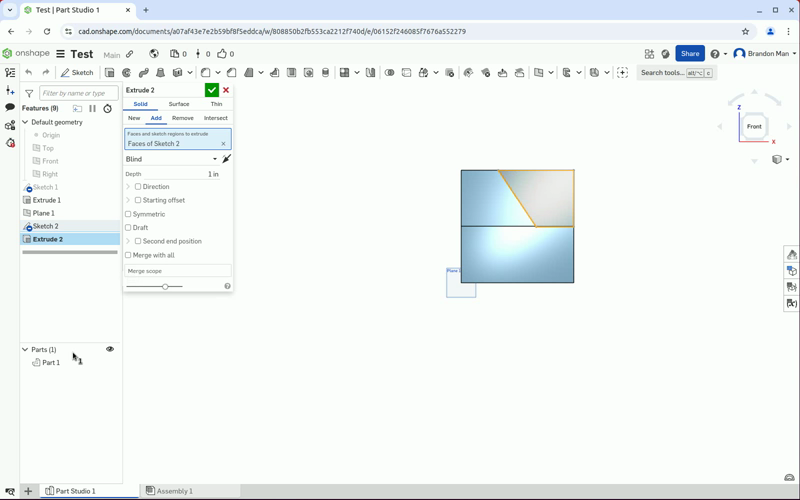
mouse_move(143, 106)
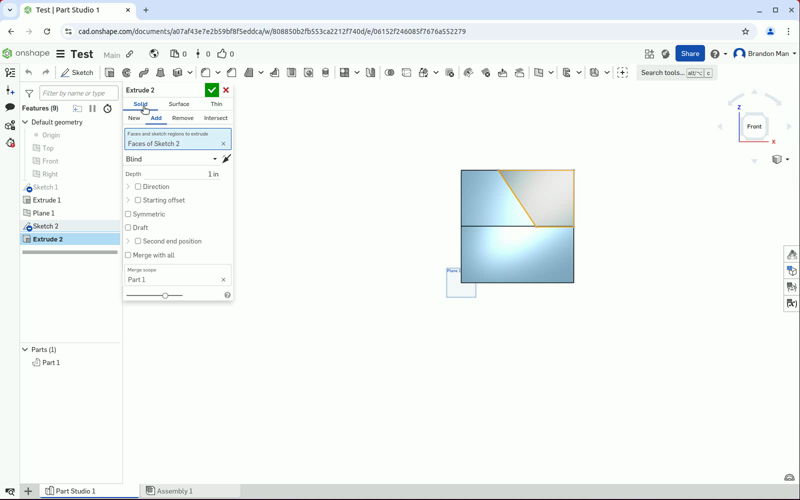
click(143, 106)
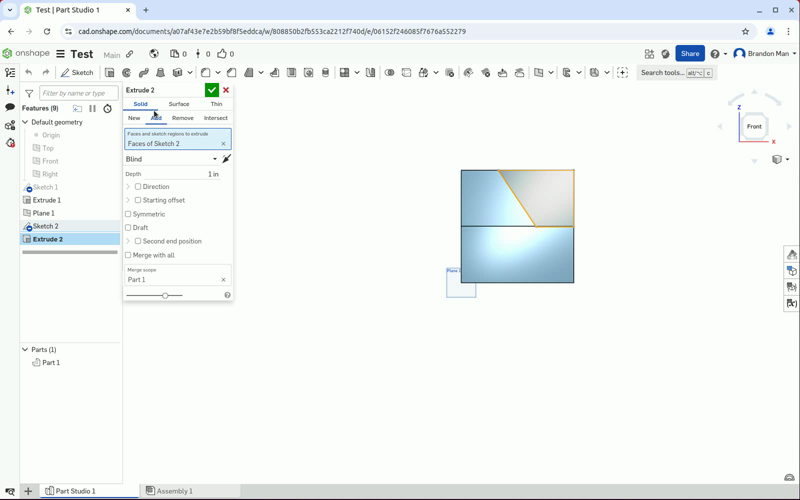
mouse_move(186, 120)
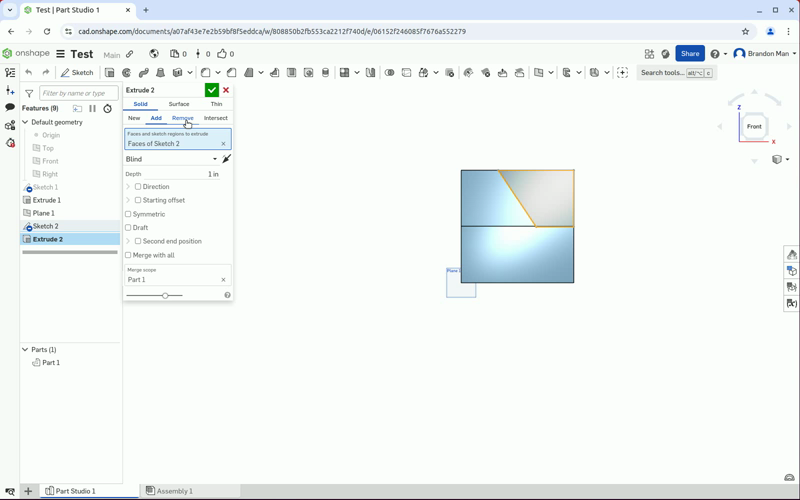
click(186, 120)
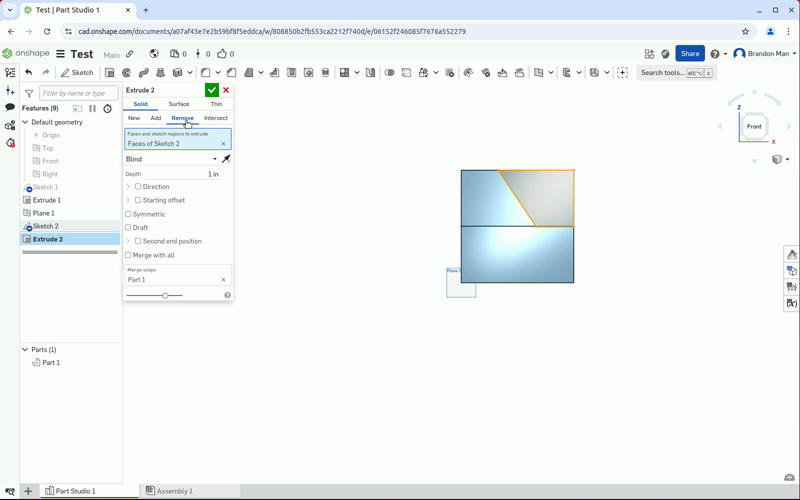
key(tab, 4)
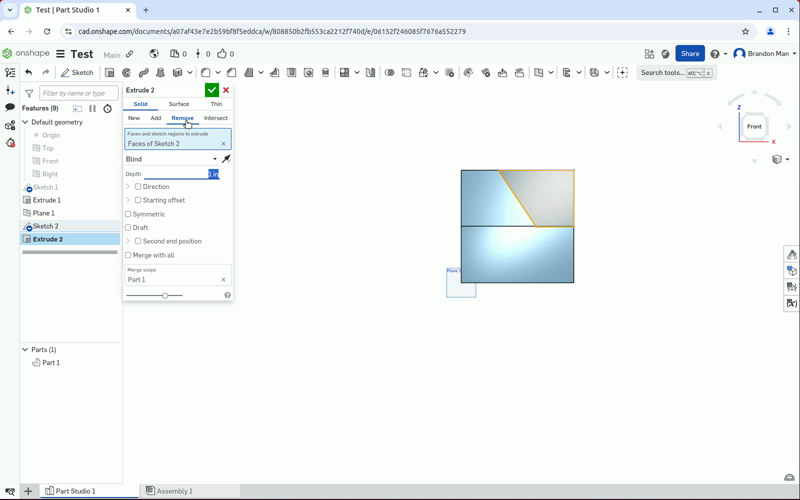
text(7.703)
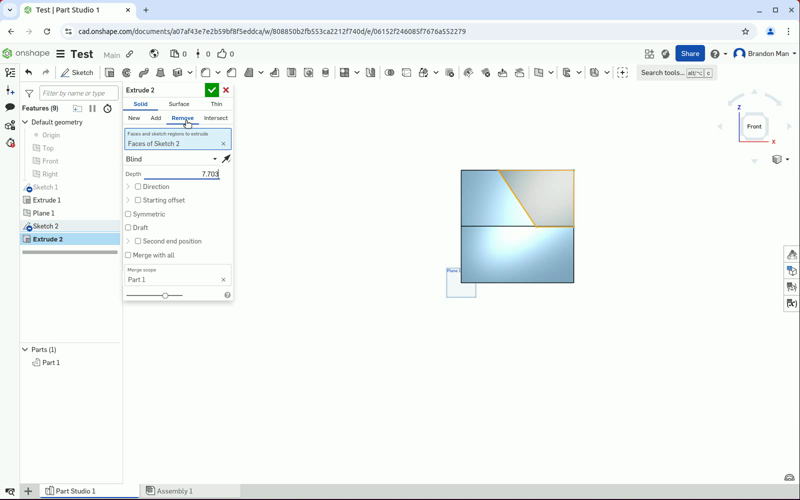
key(tab, 6)
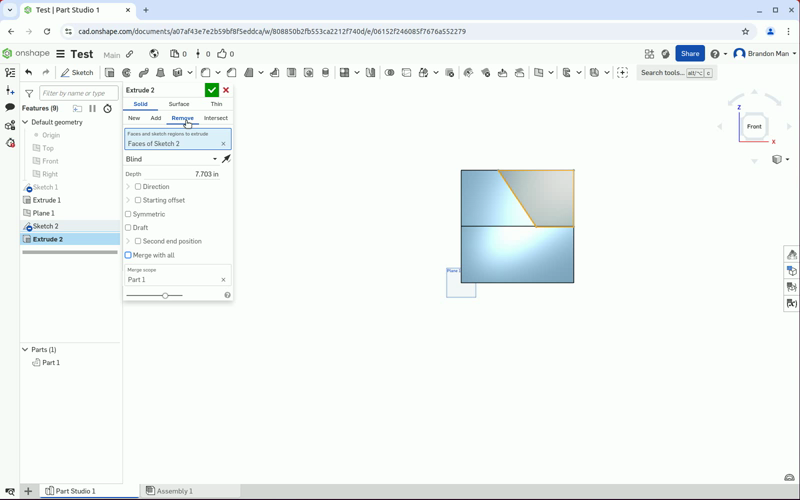
key(space)
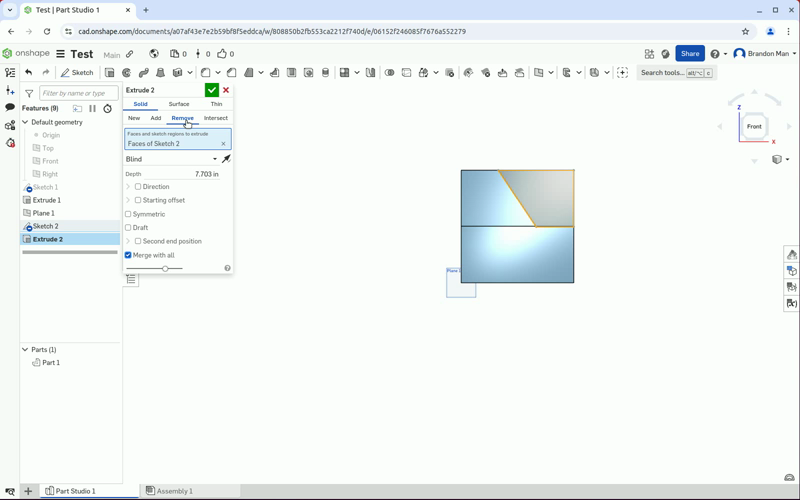
key(enter)
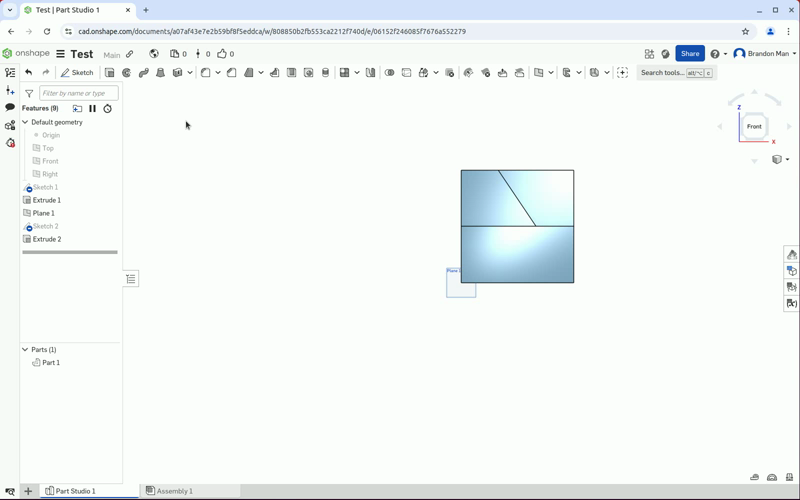
key(shift+h)
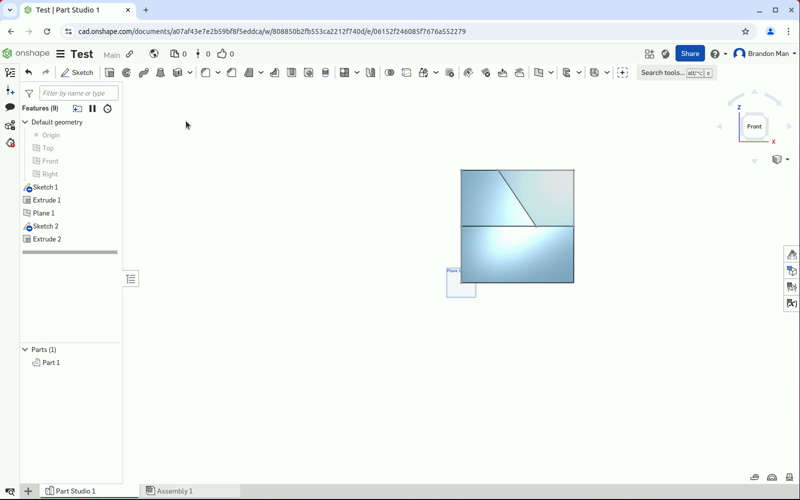
key(shift+h)
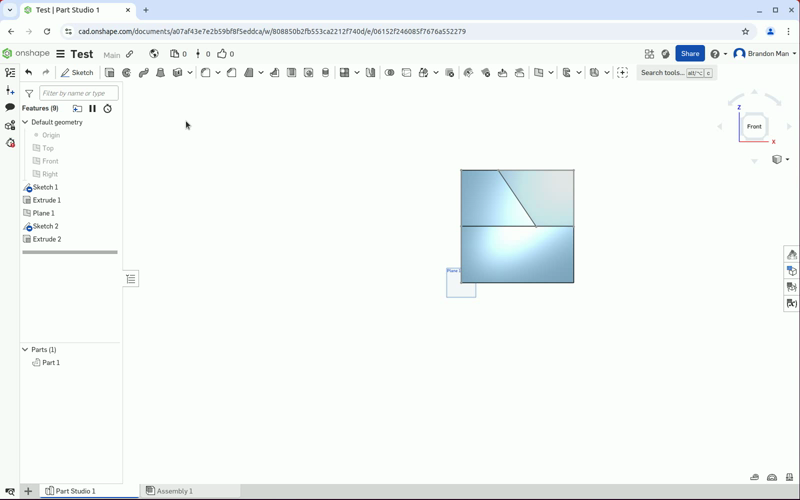
key(shift+7)
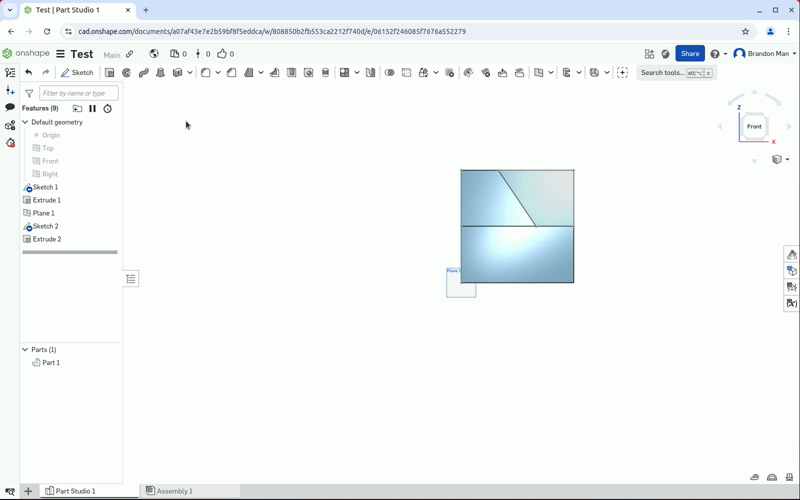
key(left, 2)
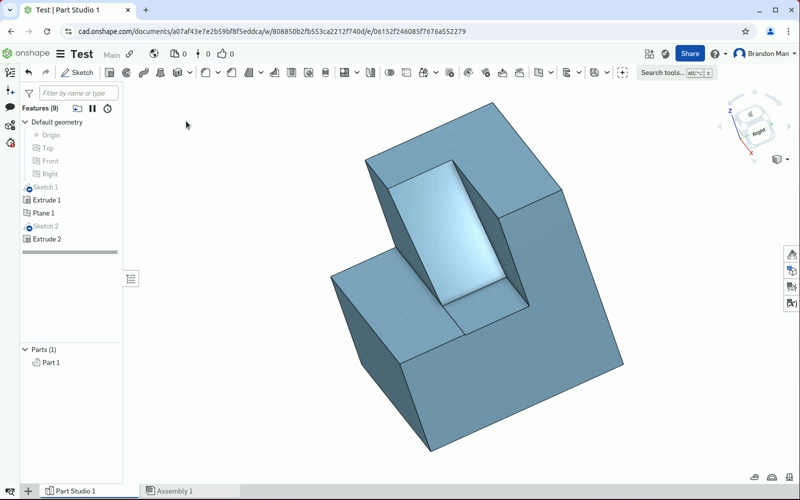
key(down, 2)
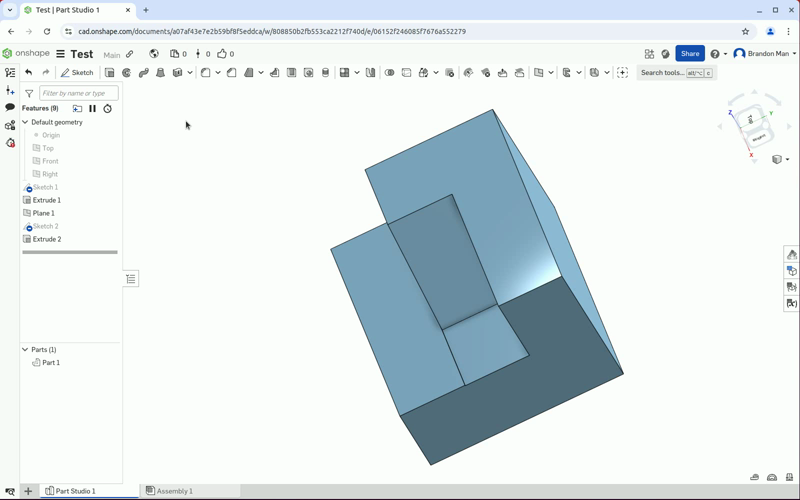
key(up, 2)
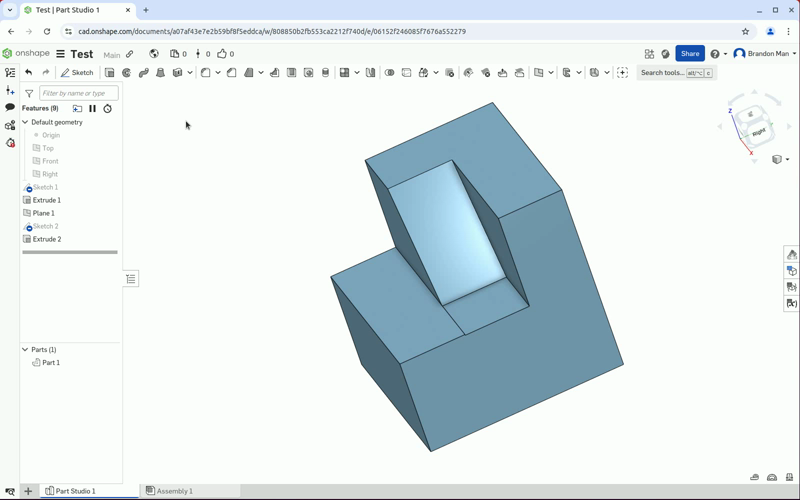
key(right, 2)
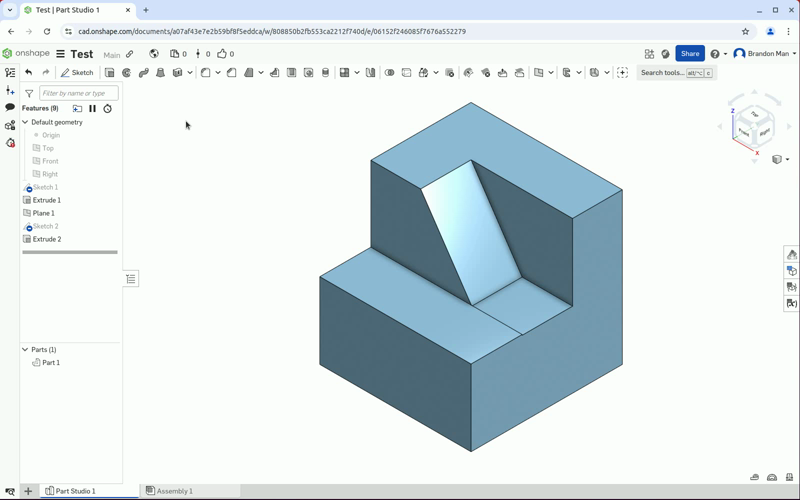
mouse_move(73, 189)
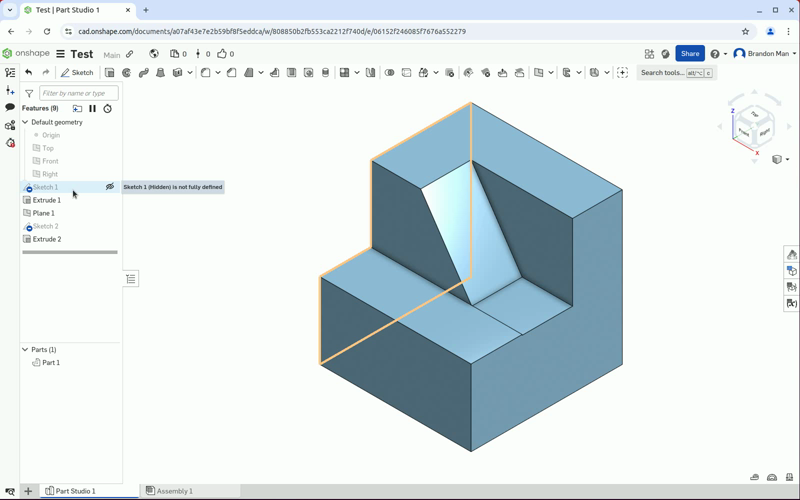
click(73, 189)